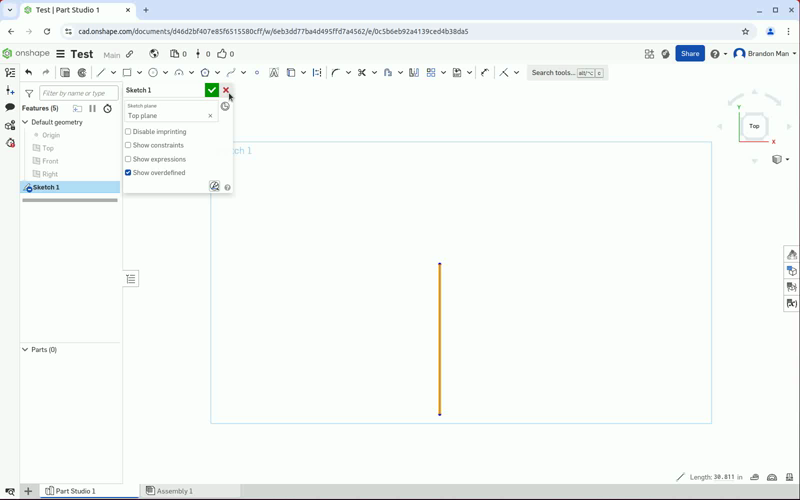
key(shift+h)
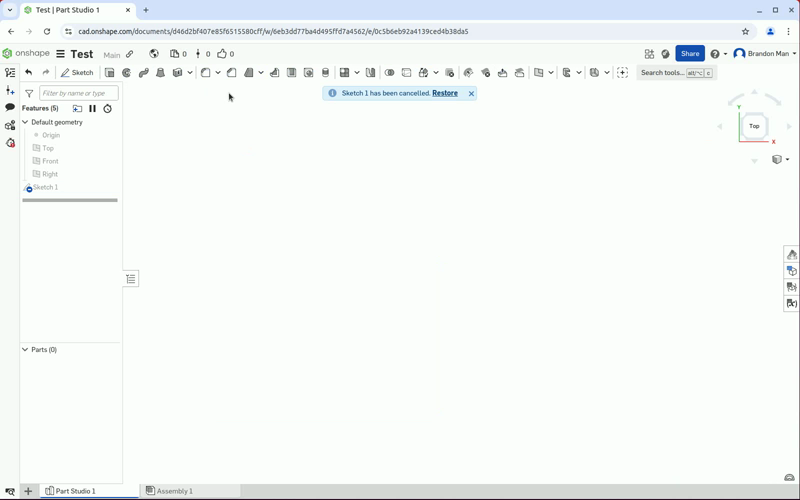
mouse_move(73, 352)
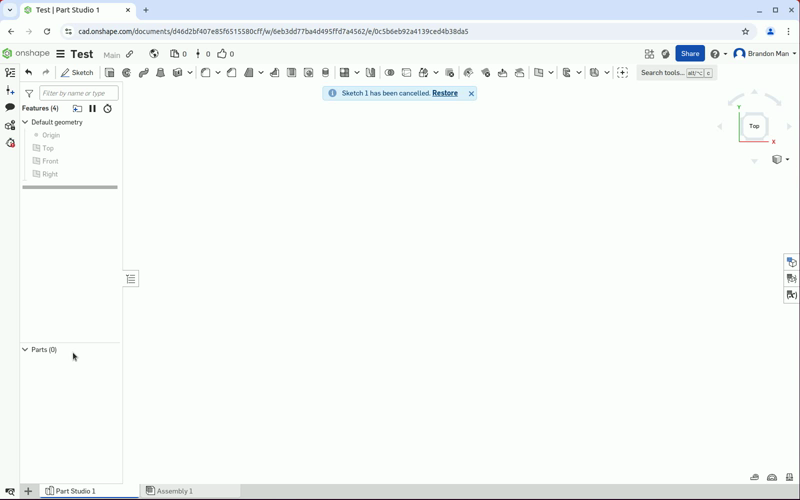
key(y)
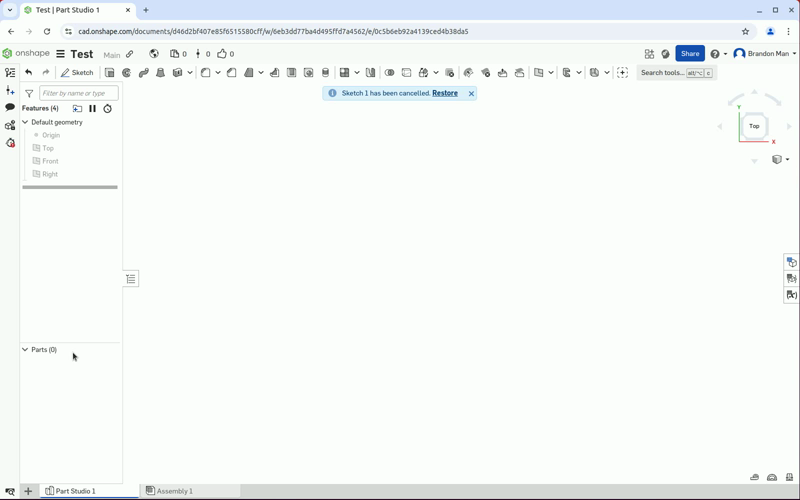
key(shift+p)
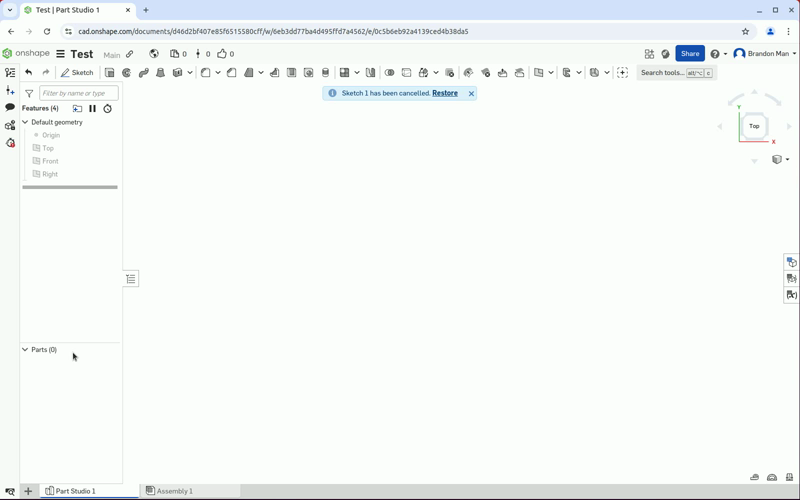
key(space)
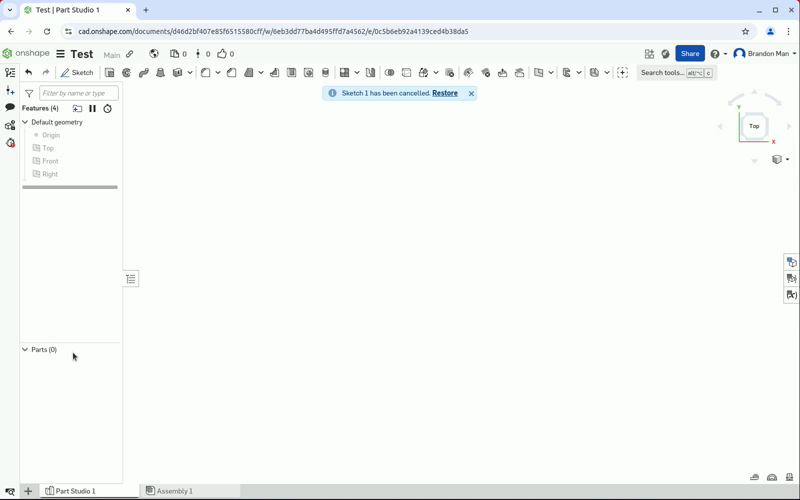
key_down(shift)
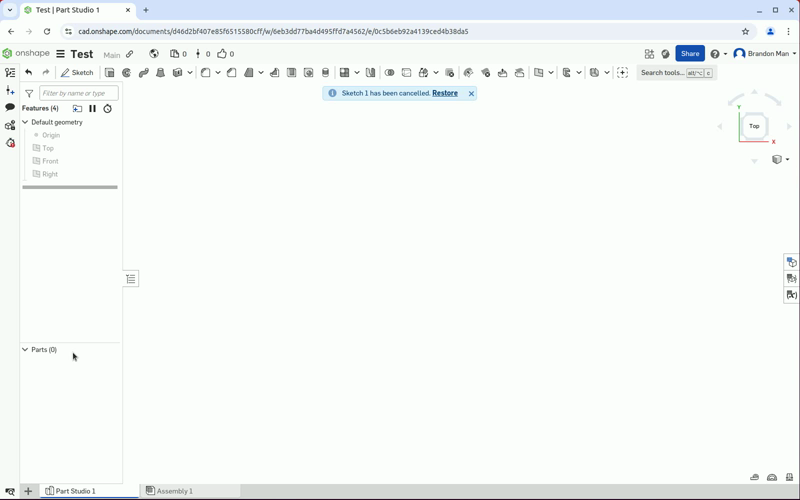
key(up)
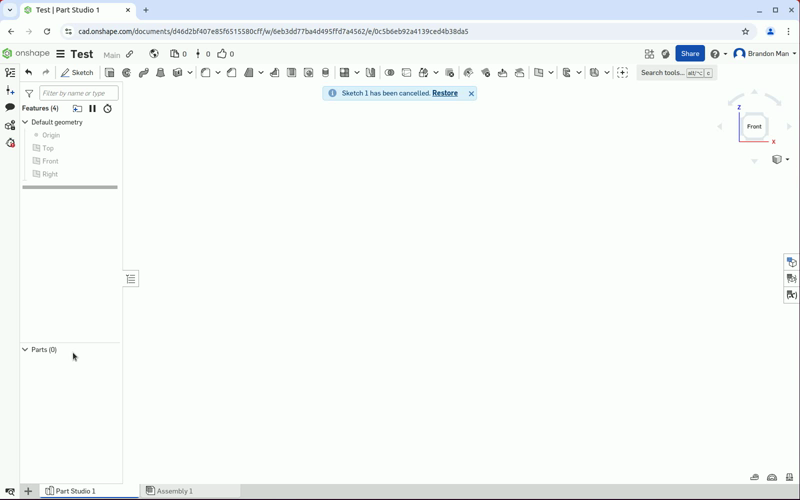
key_up(shift)
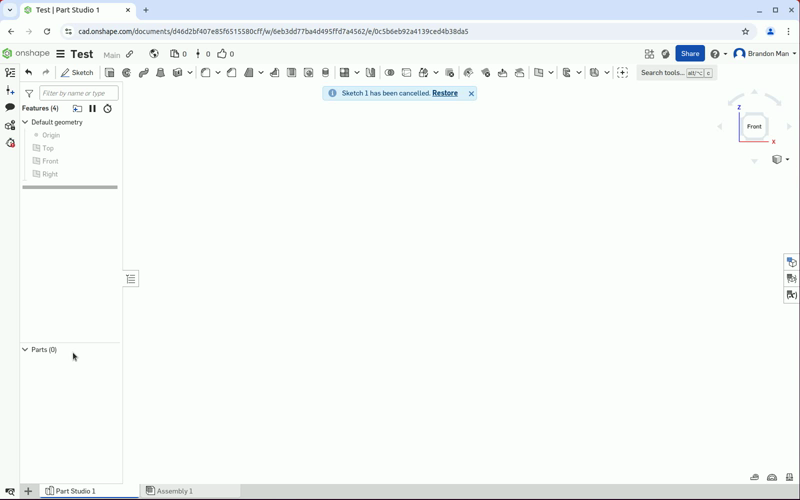
key(space)
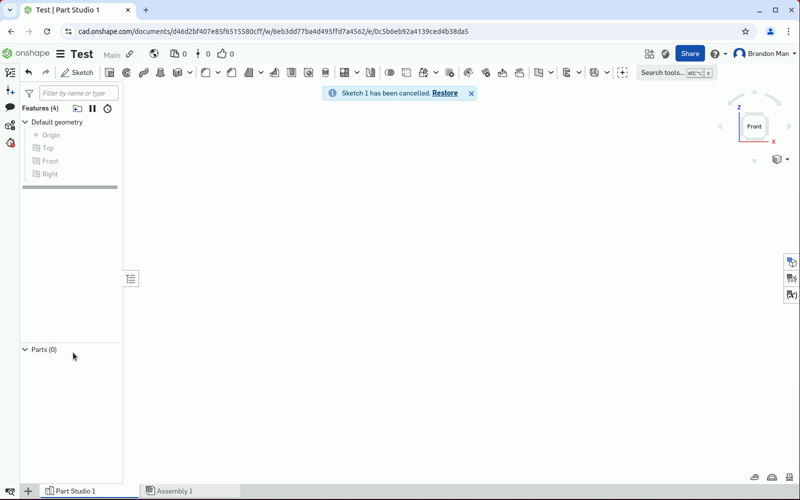
key_down(shift)
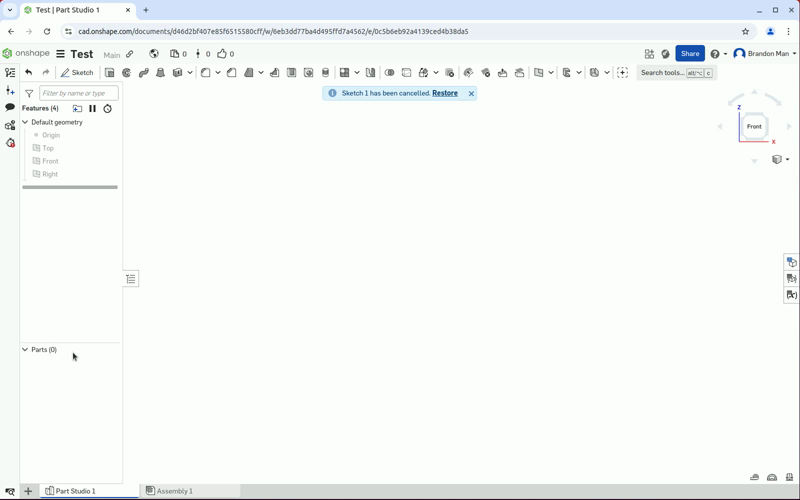
key(left)
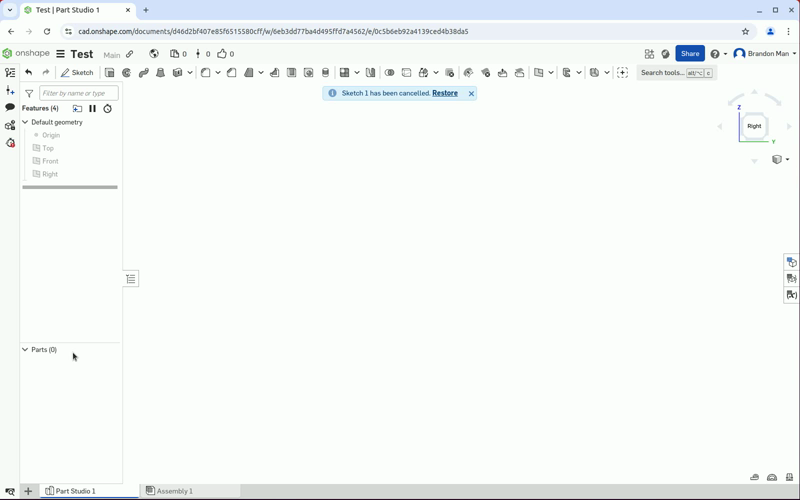
key_up(shift)
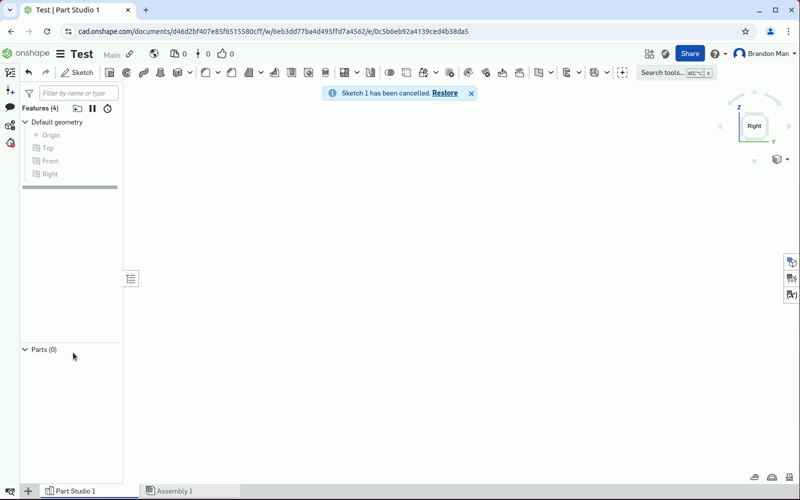
mouse_move(73, 352)
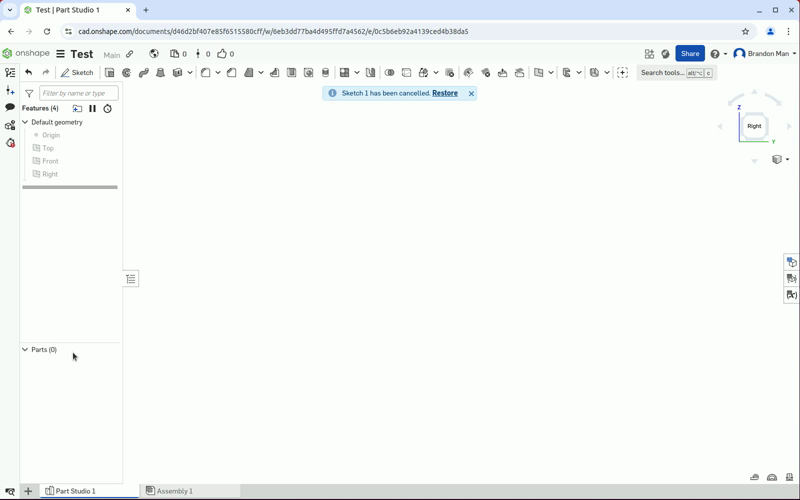
key(shift+y)
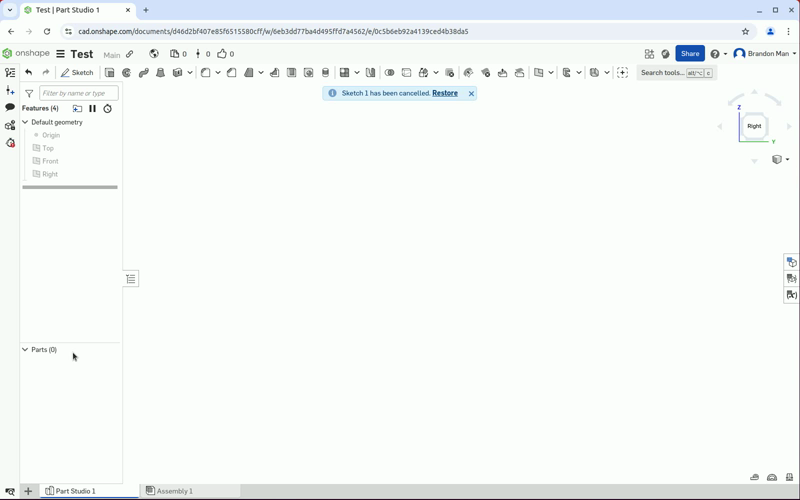
key(shift+s)
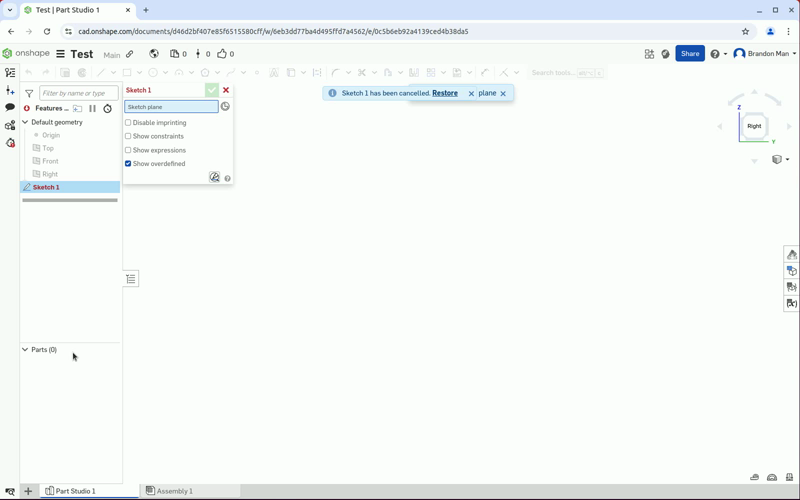
mouse_move(73, 176)
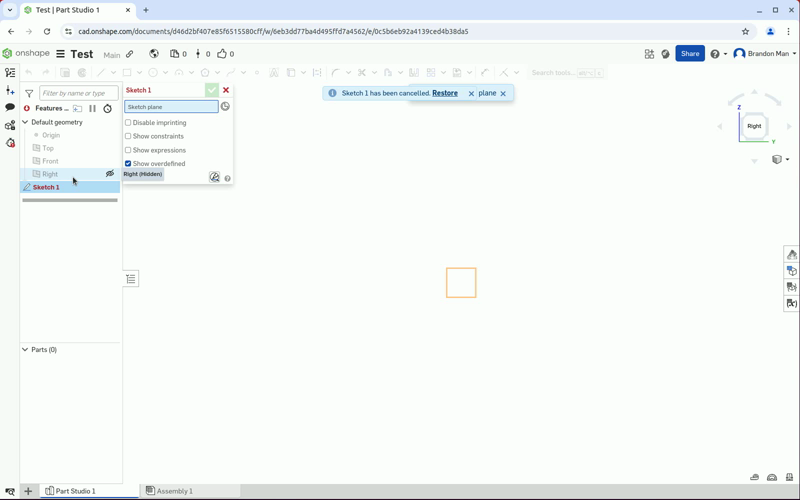
click(73, 176)
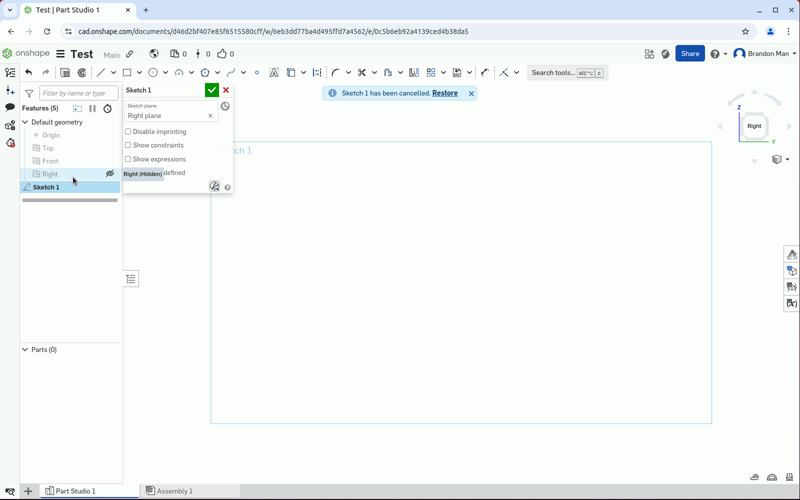
mouse_move(73, 352)
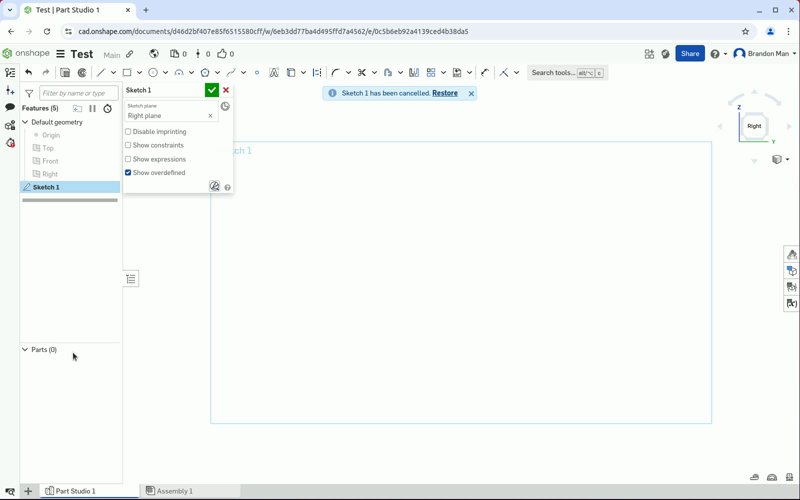
key(y)
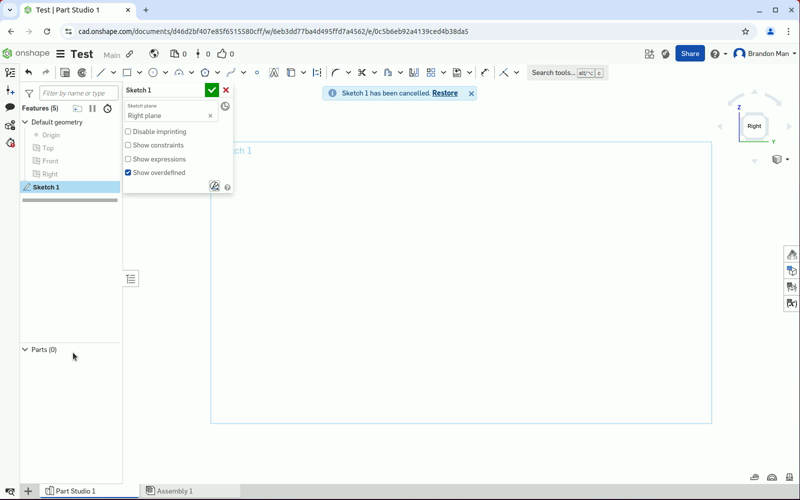
key(l)
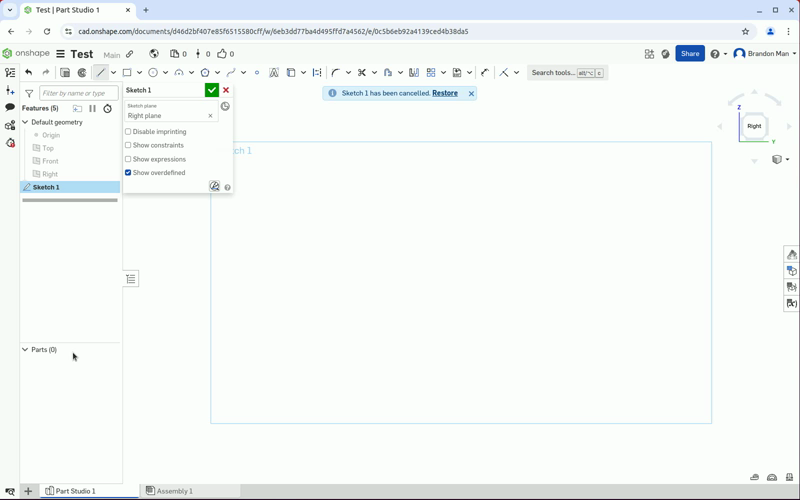
key_down(shift)
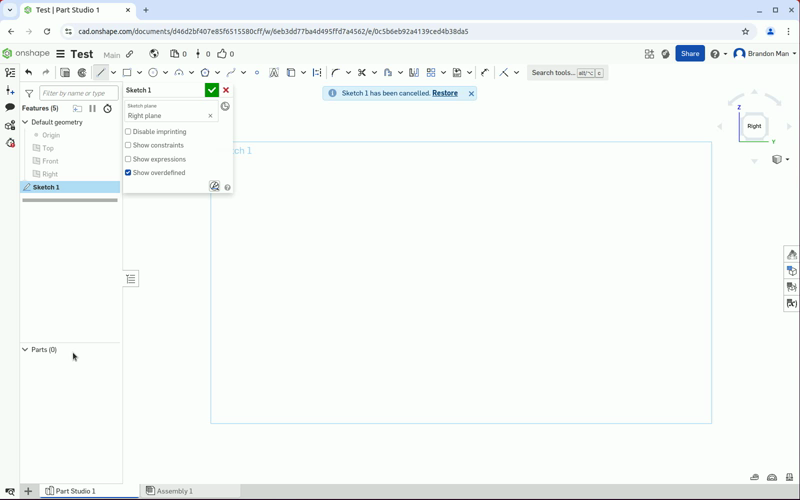
mouse_move(385, 357)
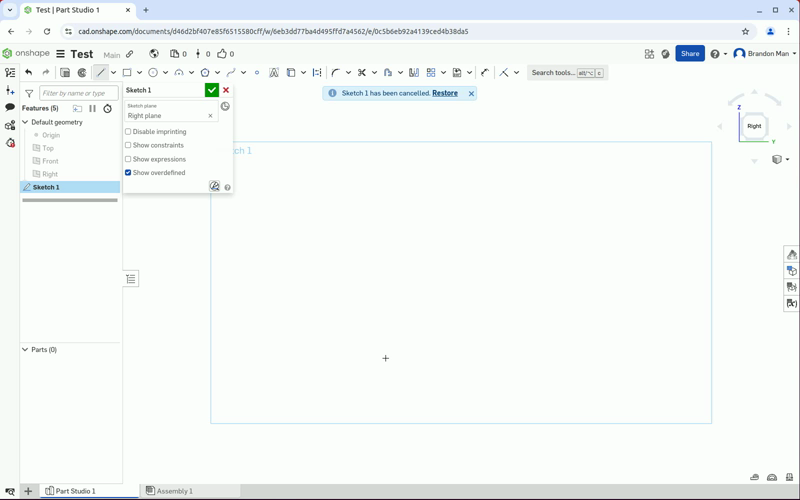
click(385, 357)
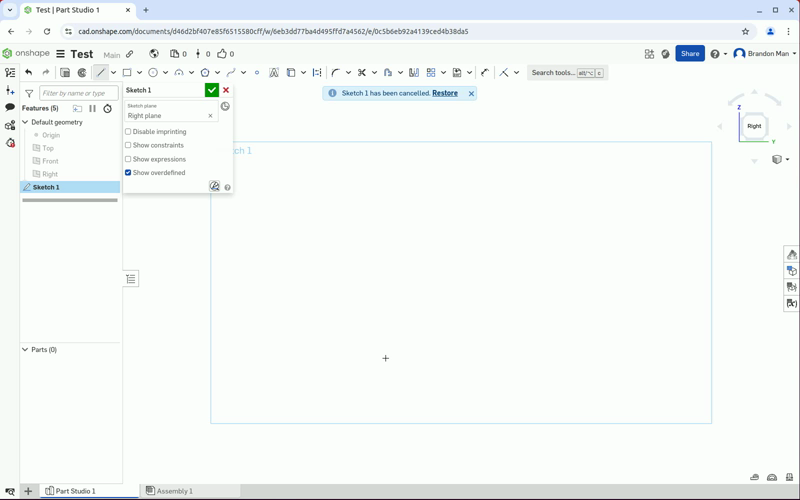
key_up(shift)
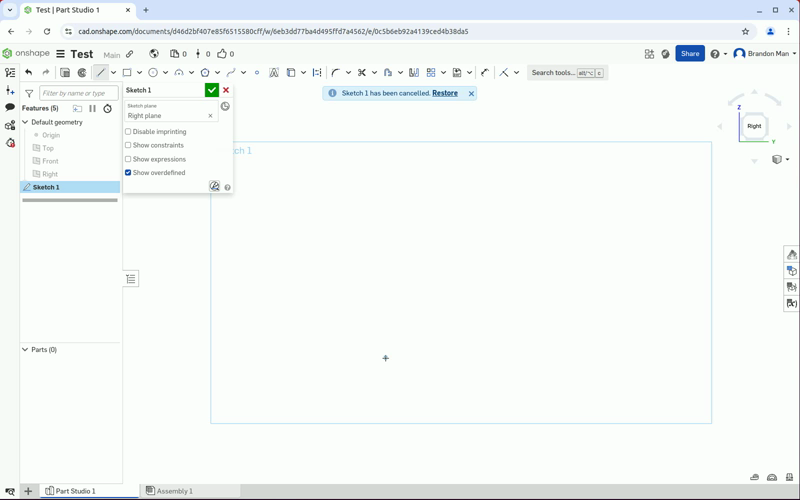
key_down(shift)
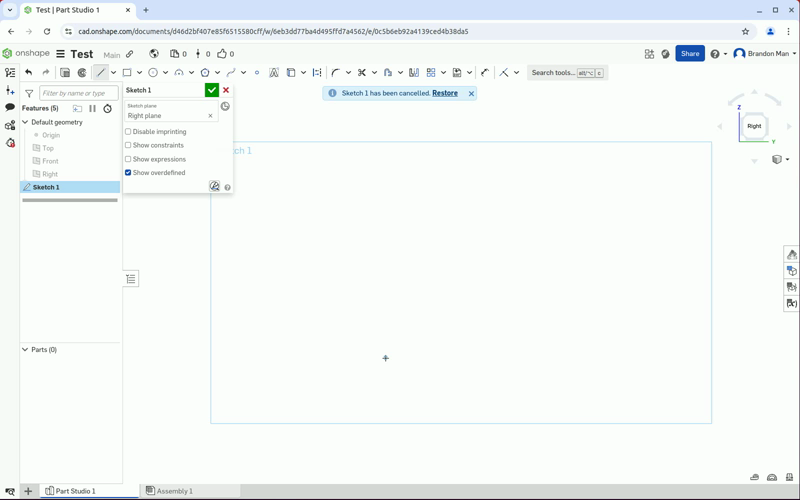
mouse_move(535, 357)
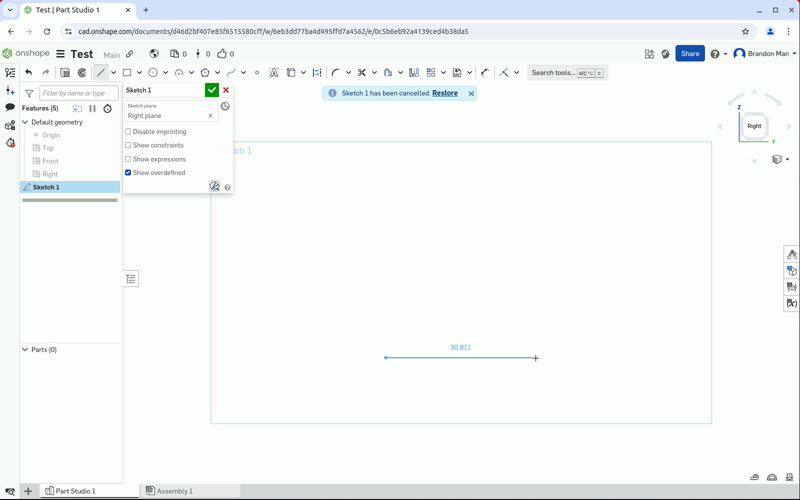
click(535, 357)
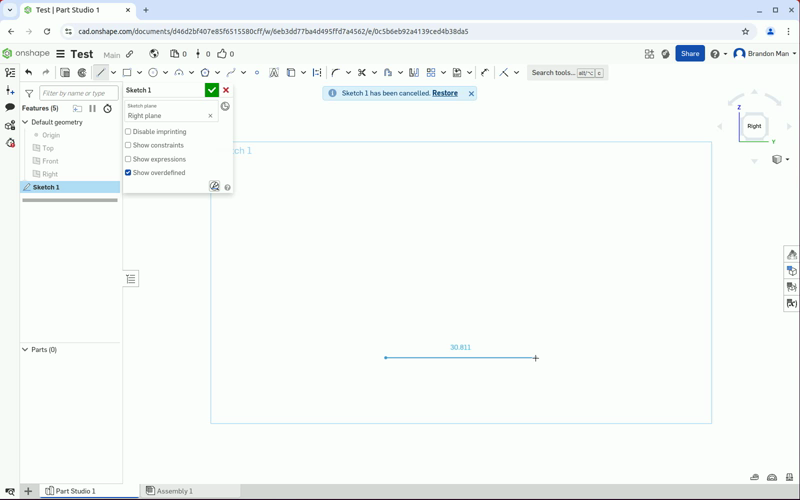
key_up(shift)
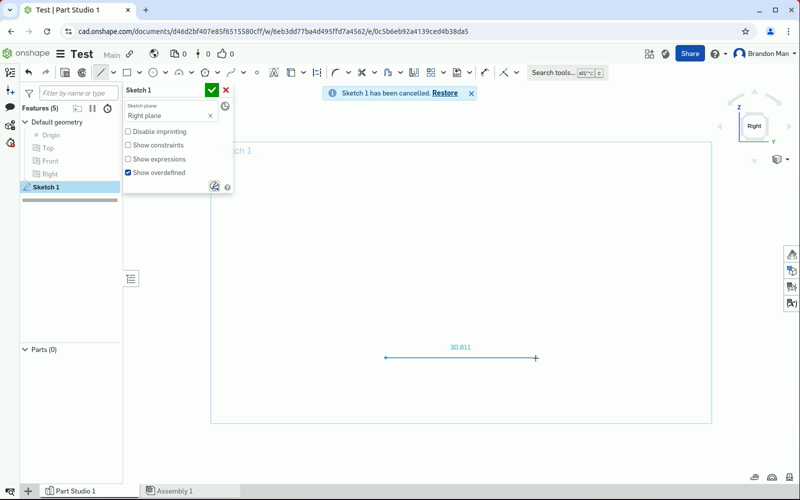
key_down(shift)
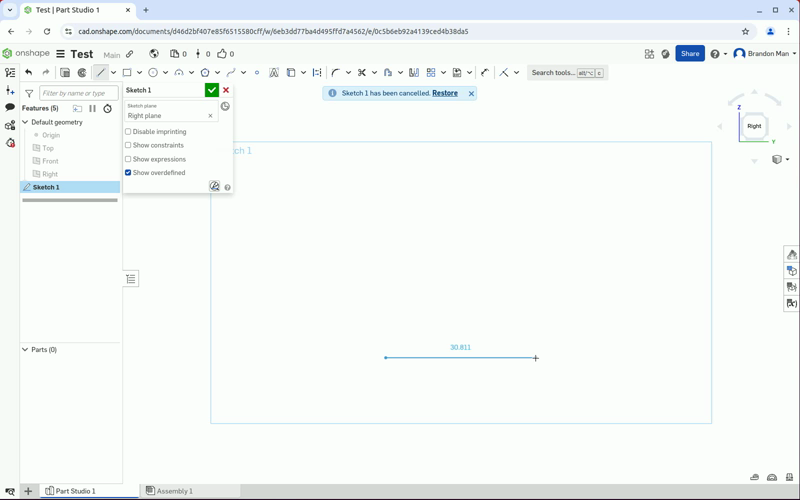
mouse_move(535, 208)
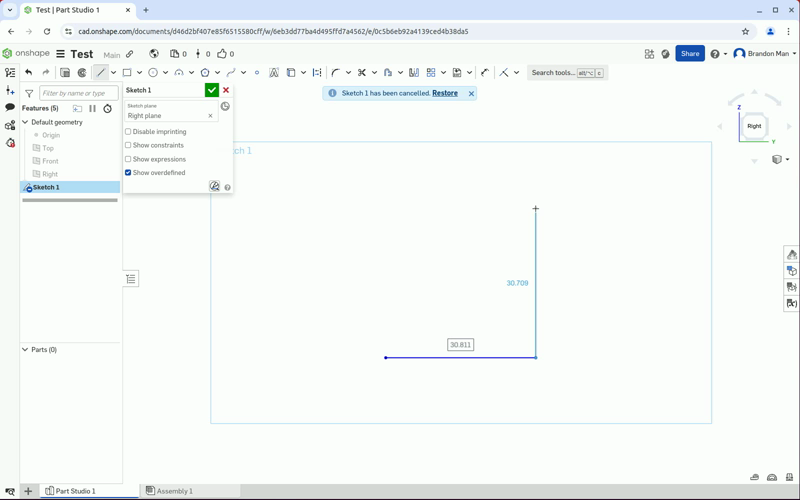
click(535, 208)
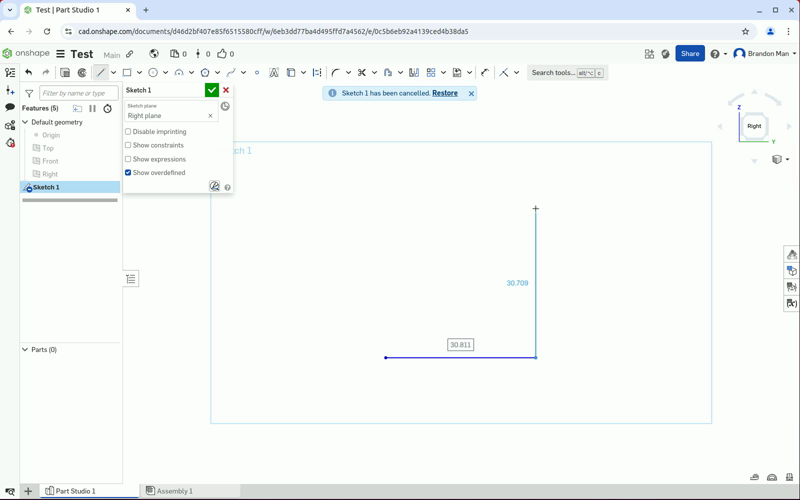
key_up(shift)
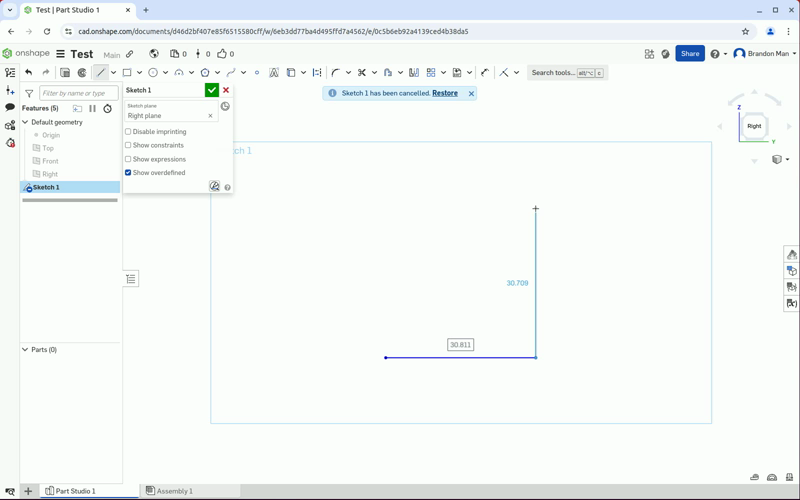
key_down(shift)
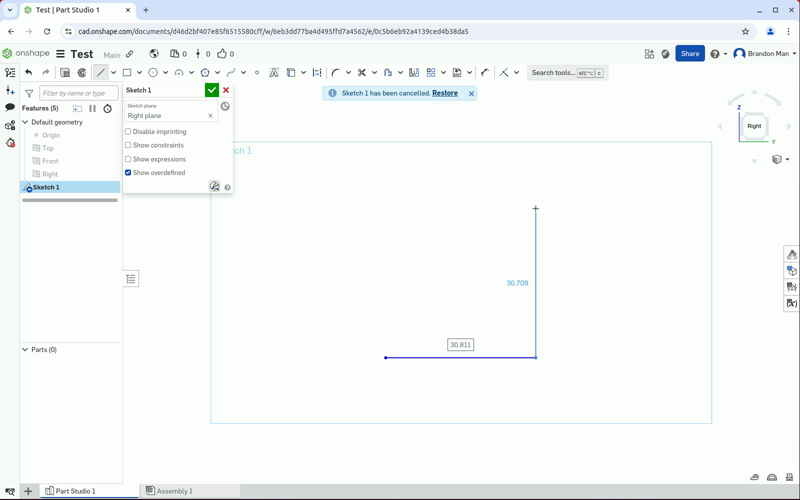
mouse_move(385, 208)
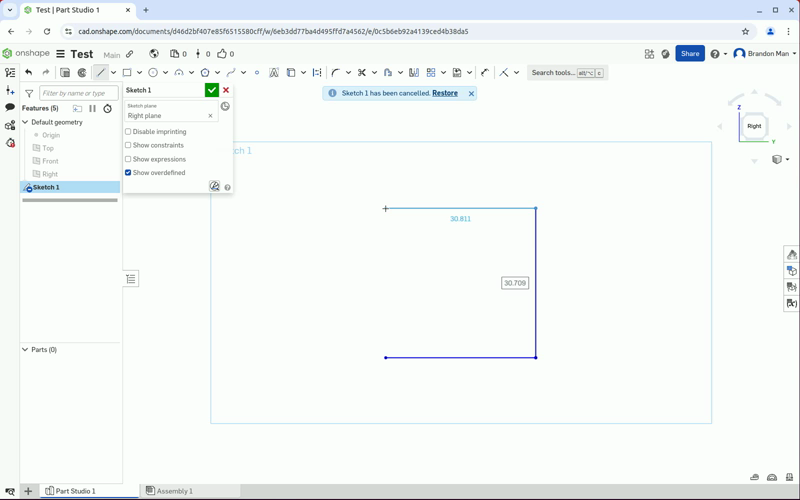
click(385, 208)
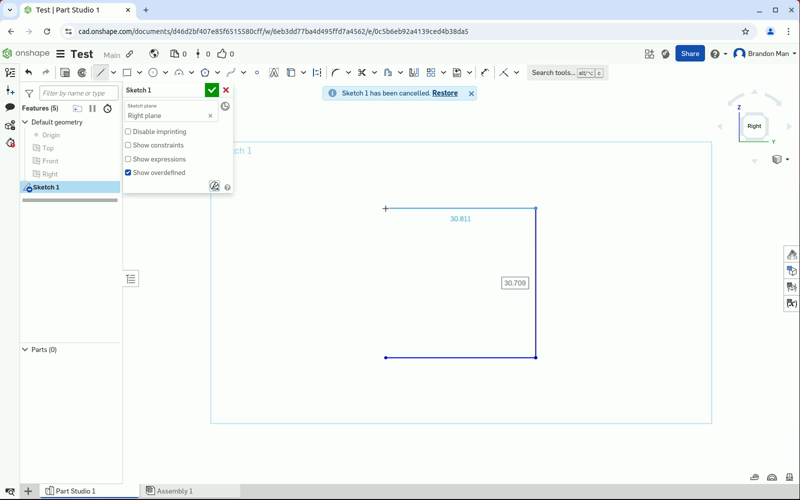
key_up(shift)
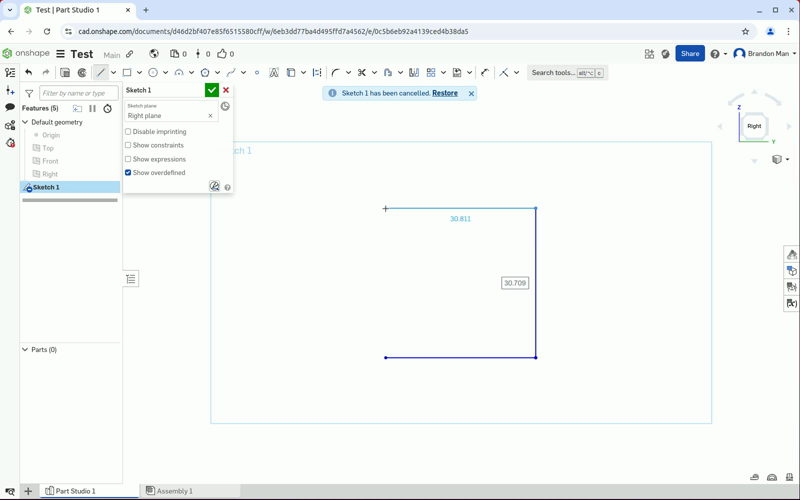
key_down(shift)
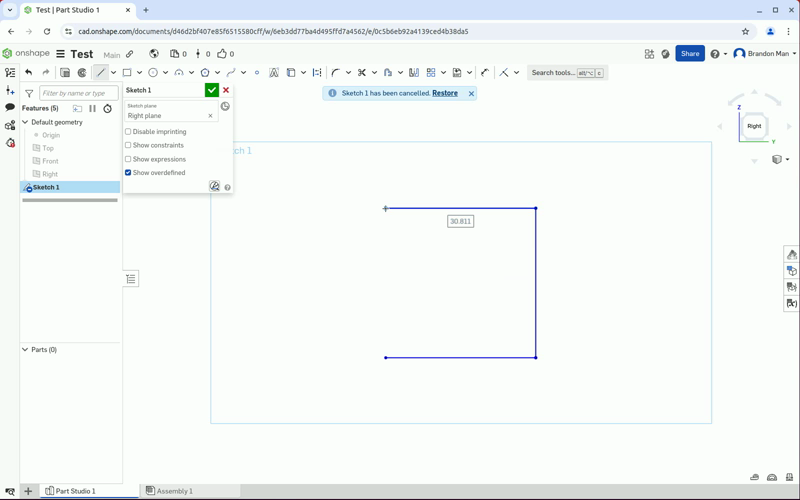
mouse_move(385, 357)
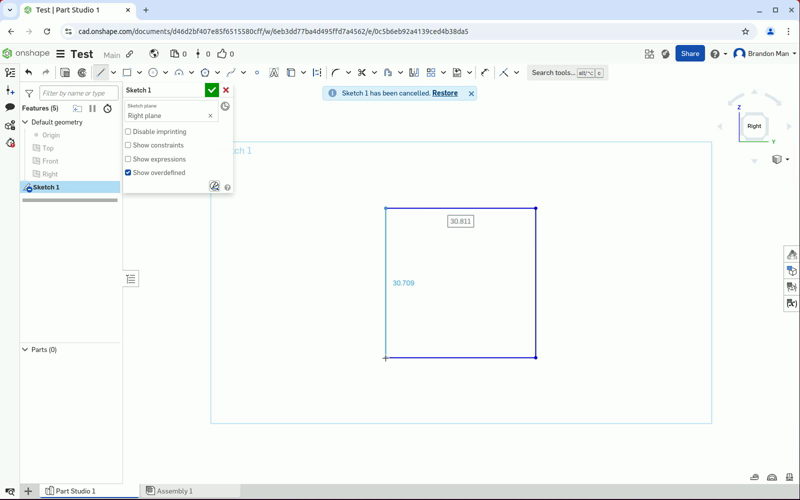
key_up(shift)
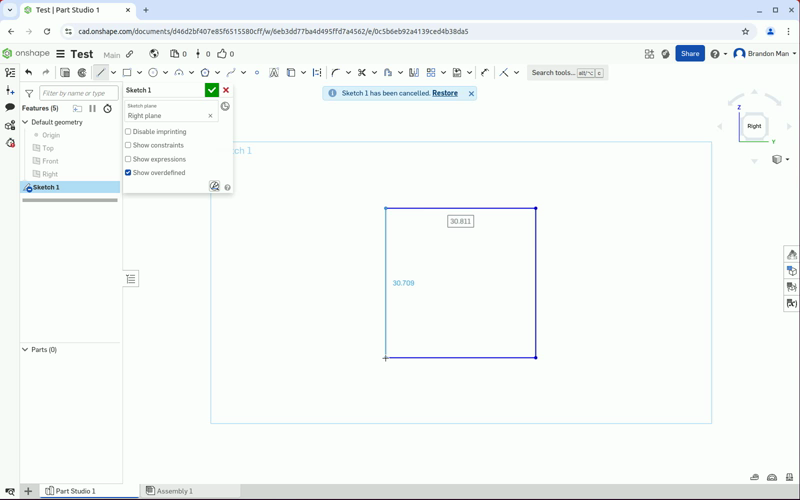
click(385, 357)
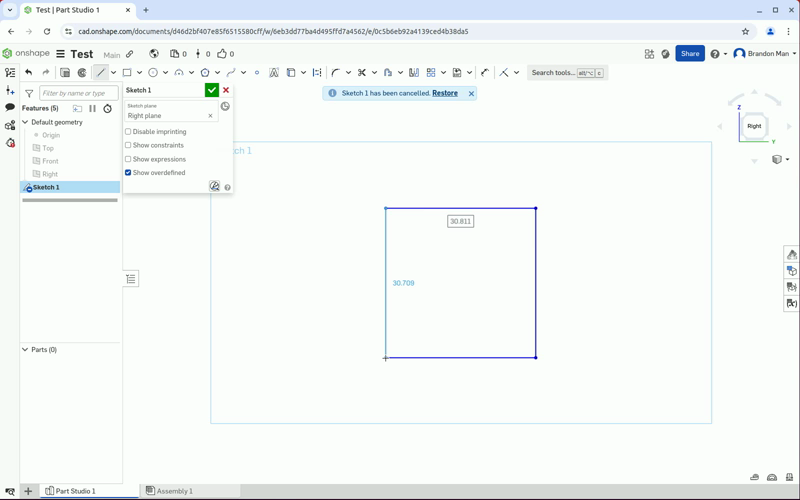
key(esc)
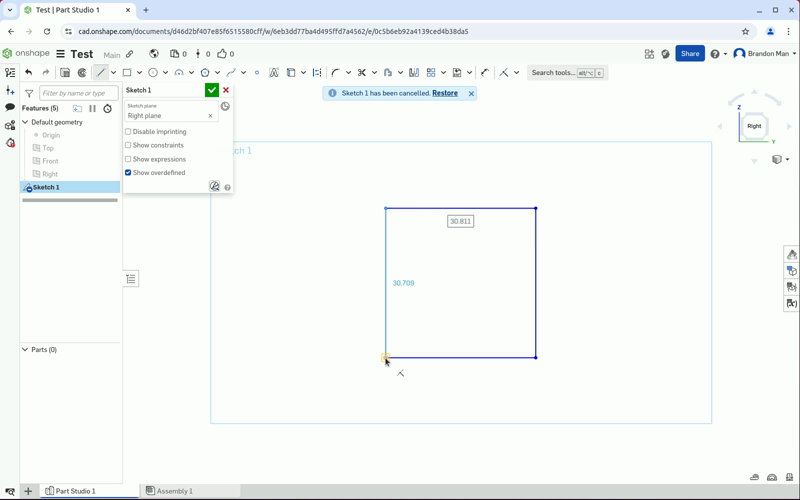
mouse_move(424, 314)
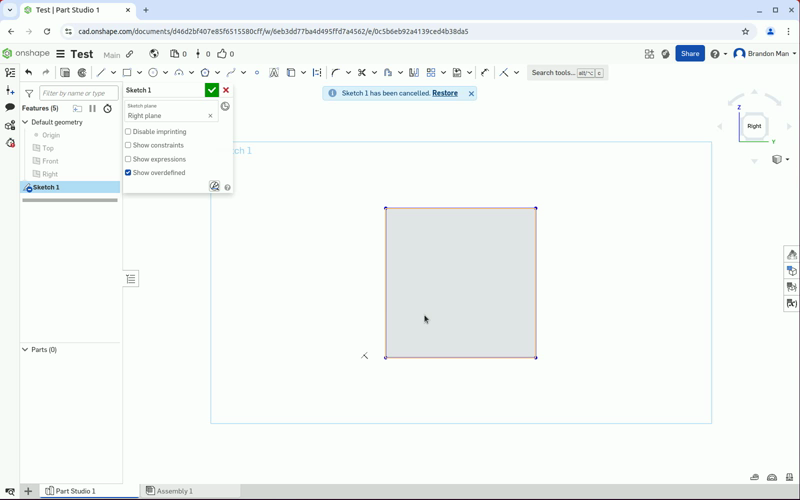
click(424, 314)
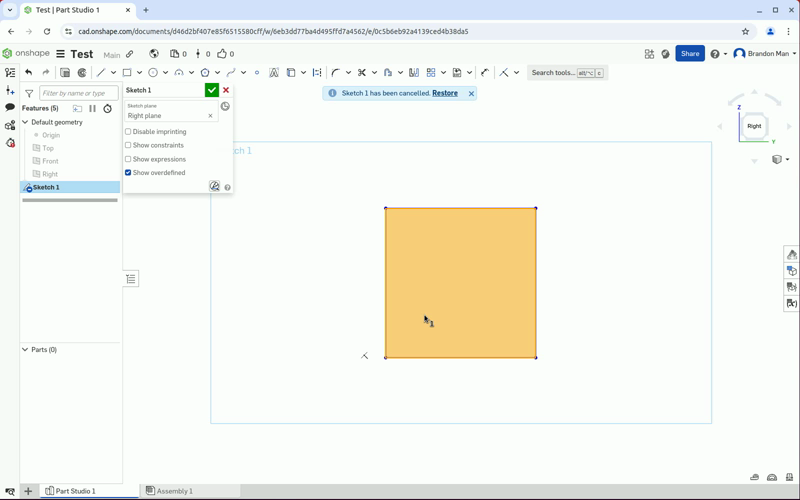
mouse_move(73, 352)
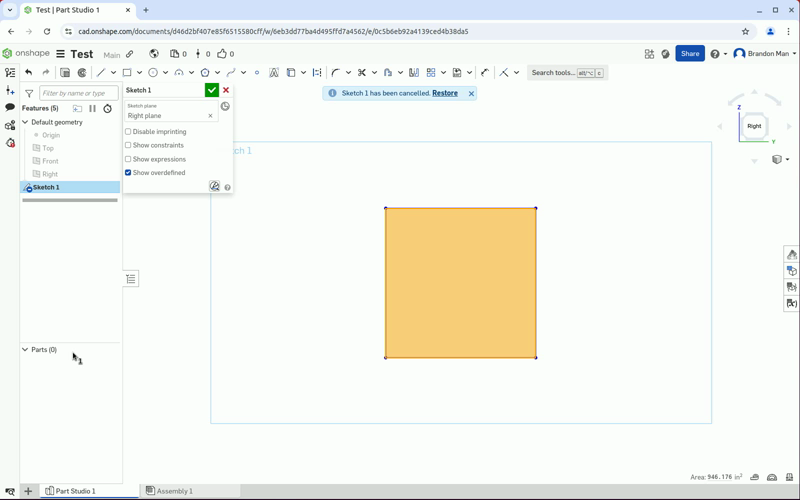
key(shift+y)
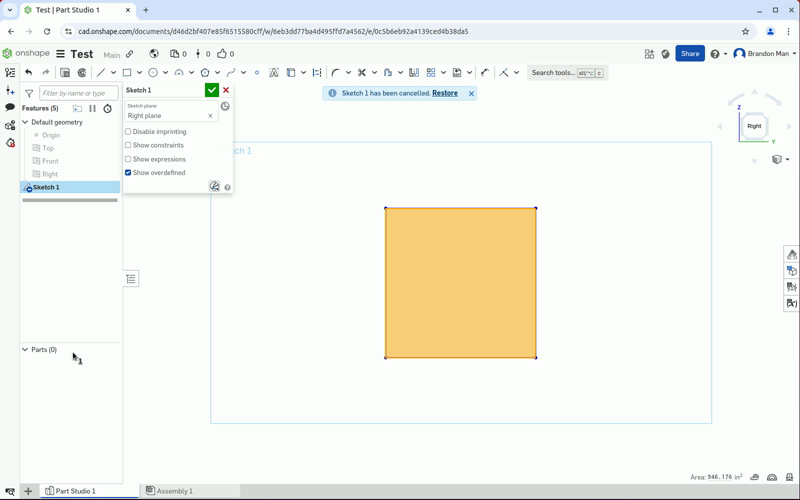
key(shift+e)
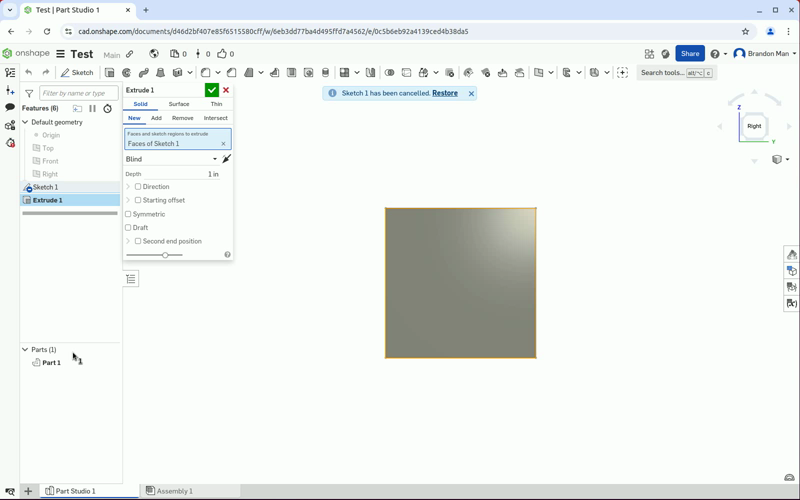
mouse_move(143, 106)
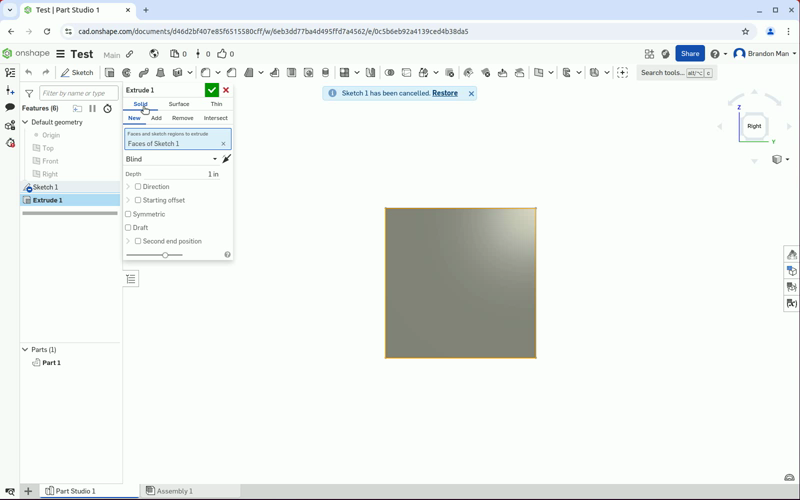
click(143, 106)
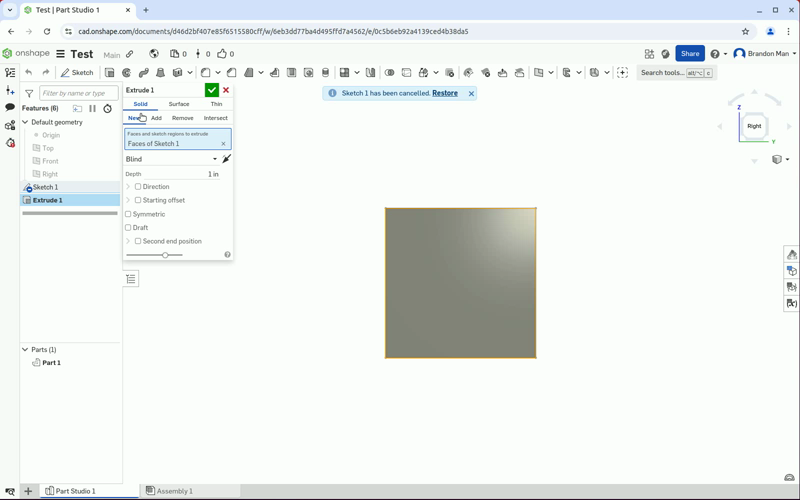
mouse_move(137, 120)
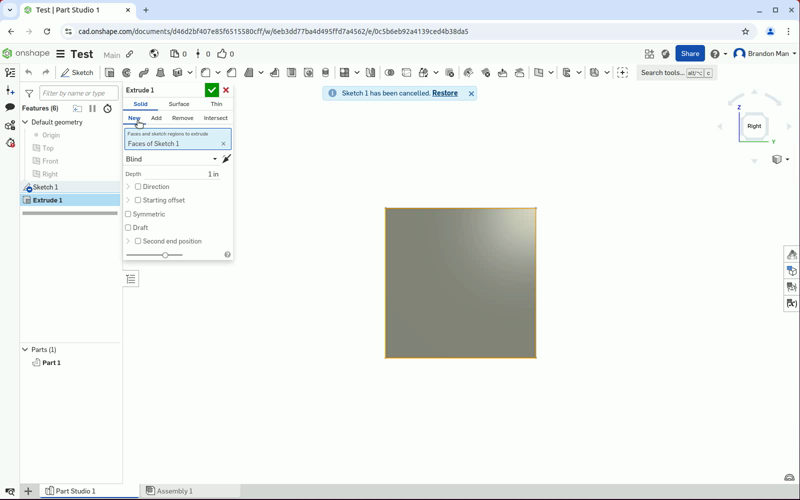
click(137, 120)
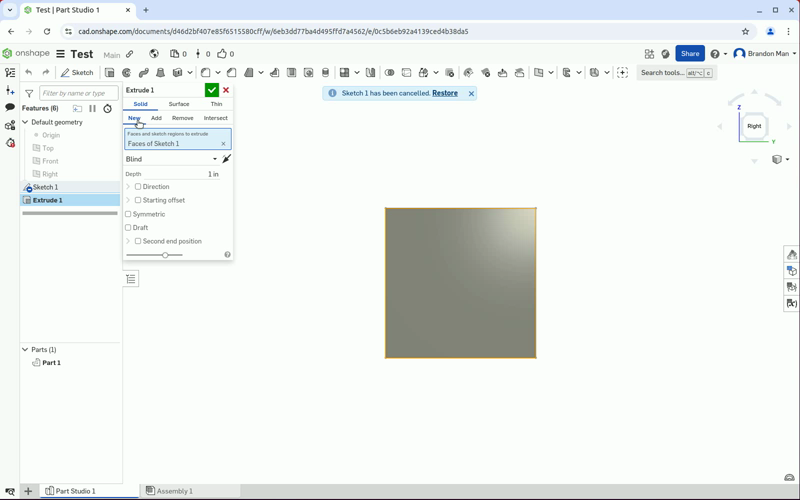
key(tab, 4)
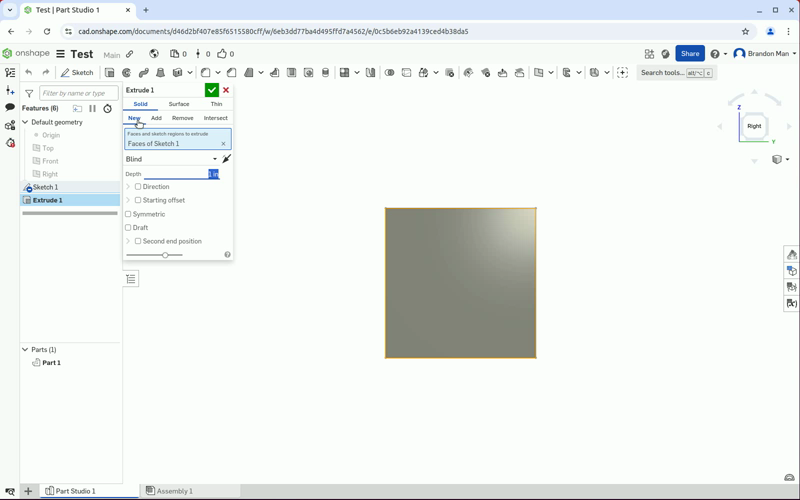
text(15.405)
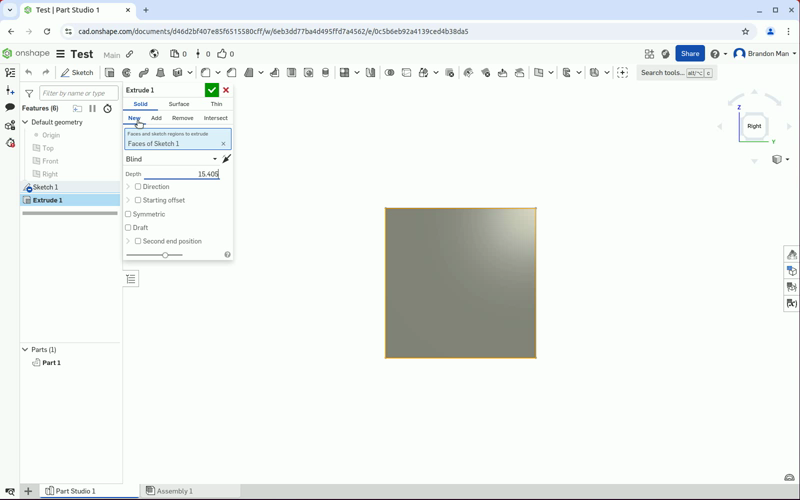
key(enter)
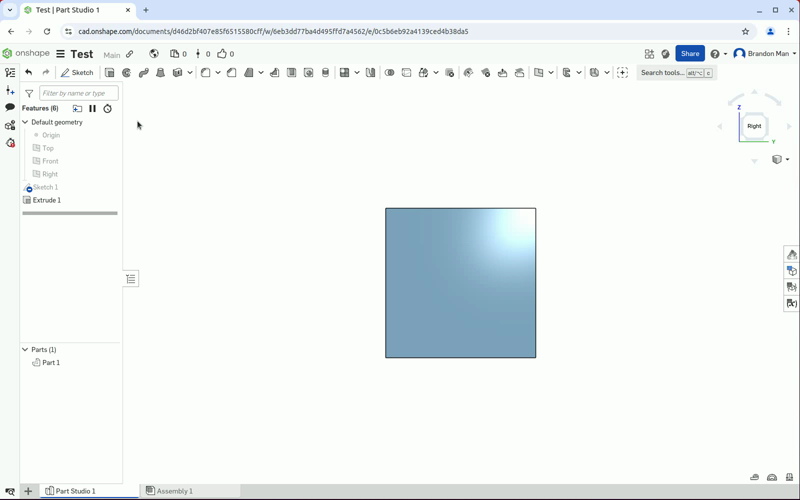
key(shift+h)
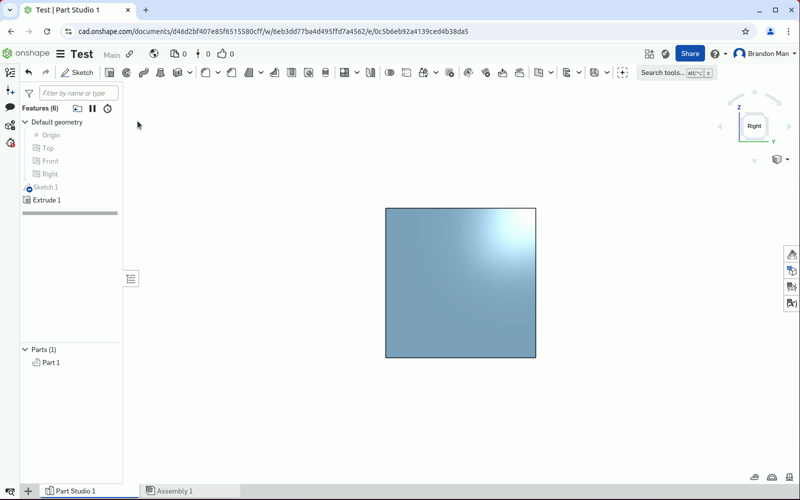
key(shift+h)
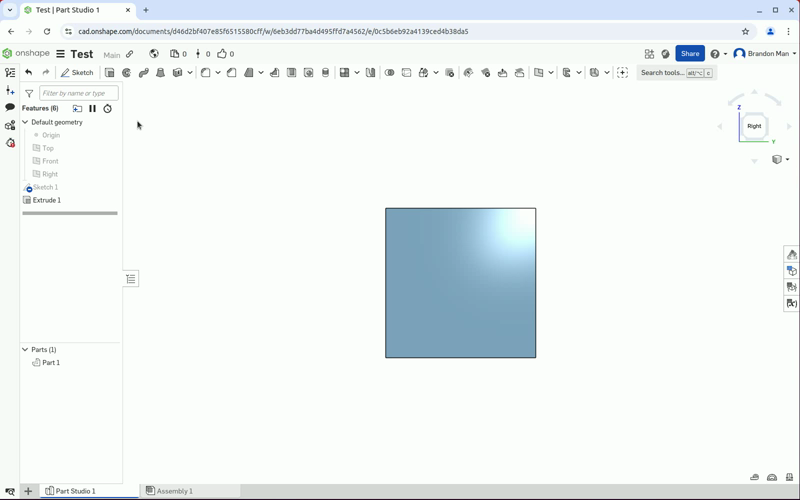
mouse_move(73, 189)
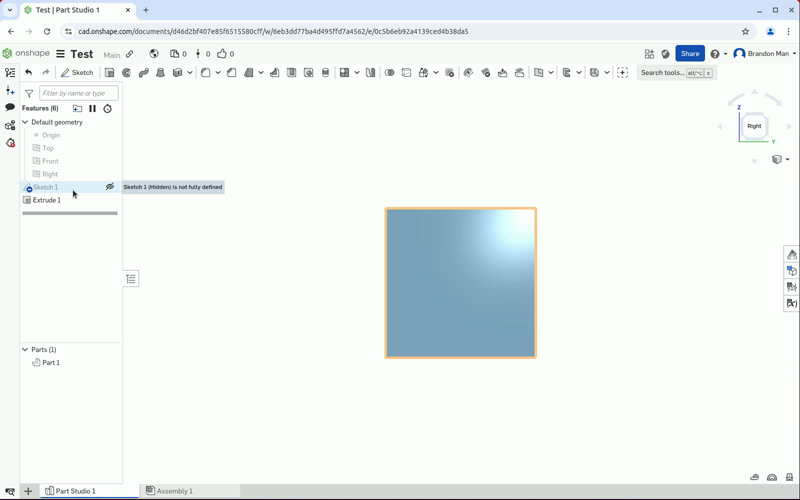
click(73, 189)
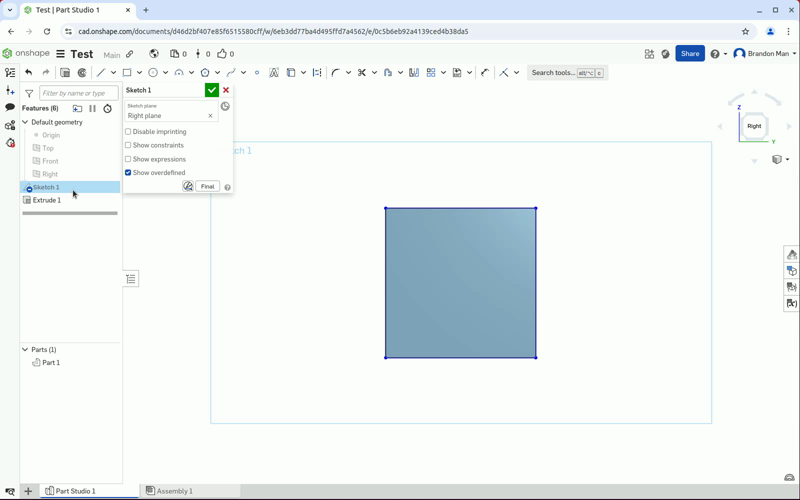
mouse_move(229, 92)
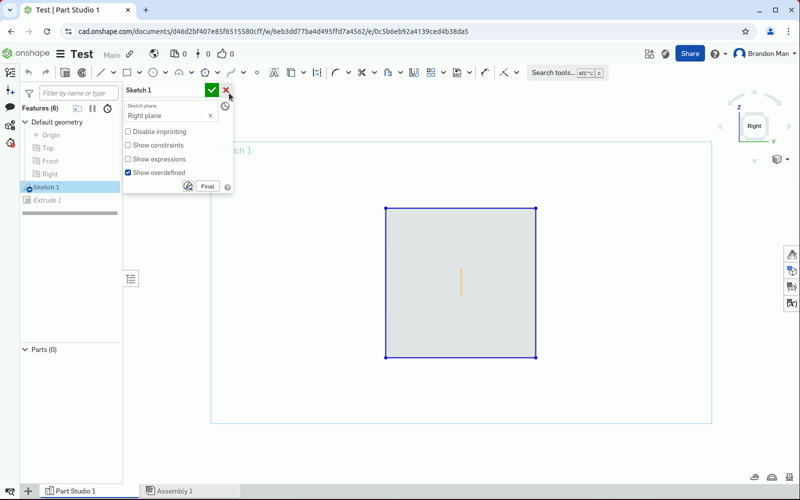
click(229, 92)
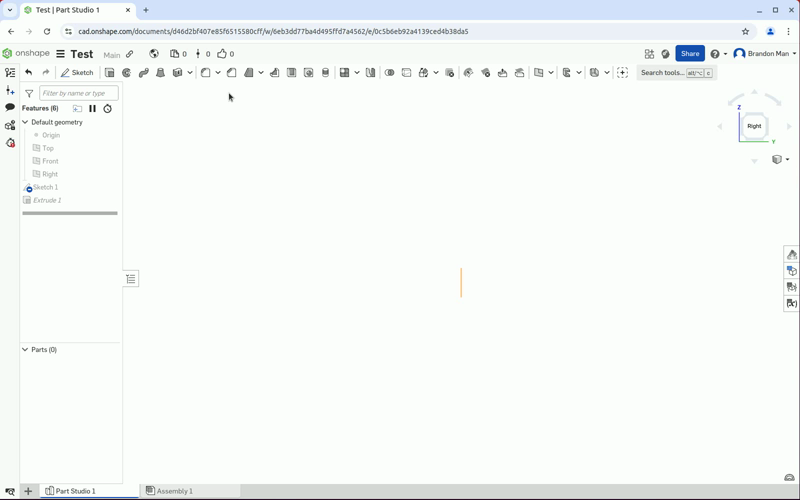
mouse_move(541, 75)
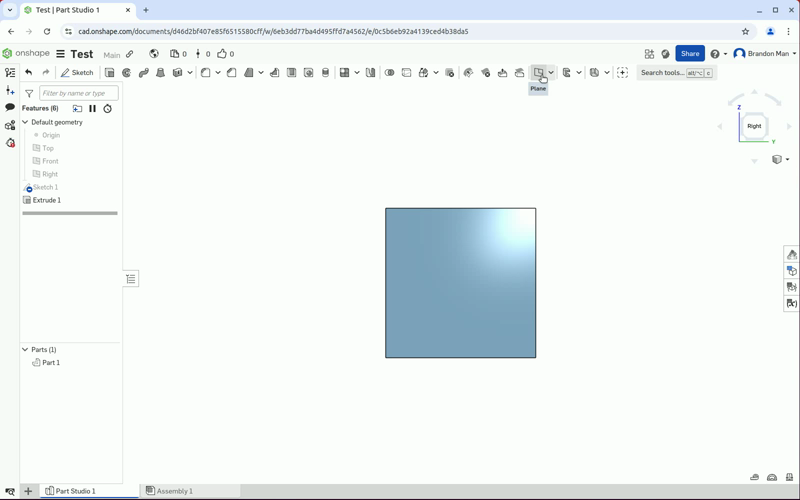
click(541, 75)
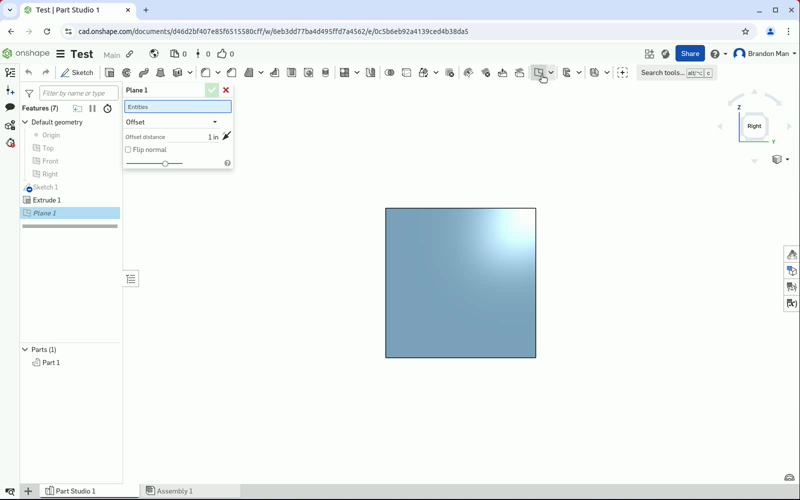
mouse_move(73, 176)
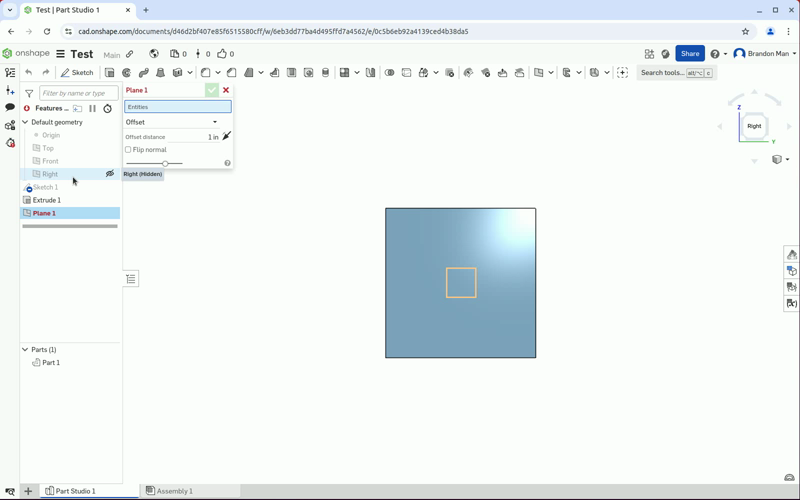
click(73, 176)
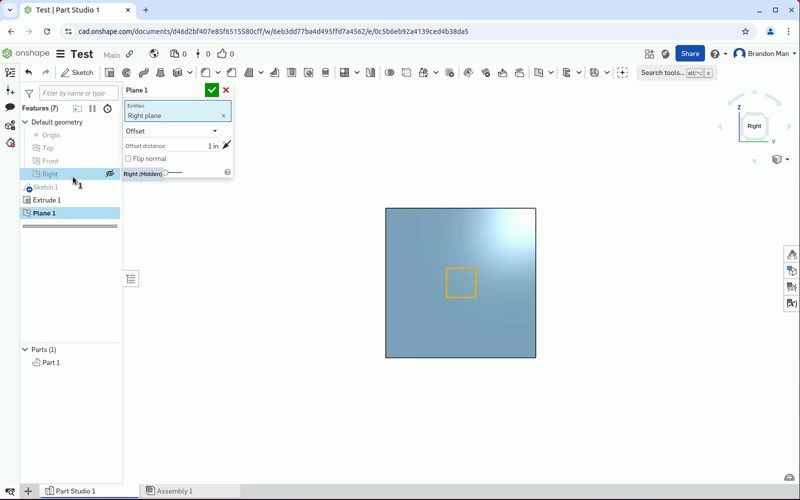
key(tab, 2)
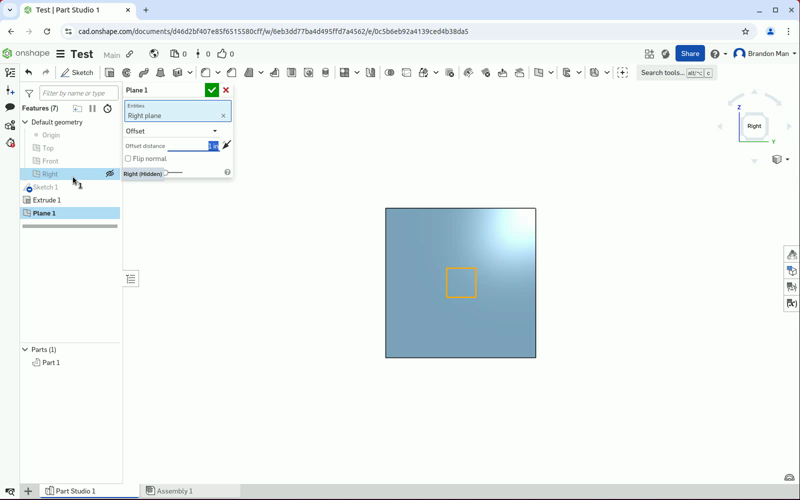
text(15.405)
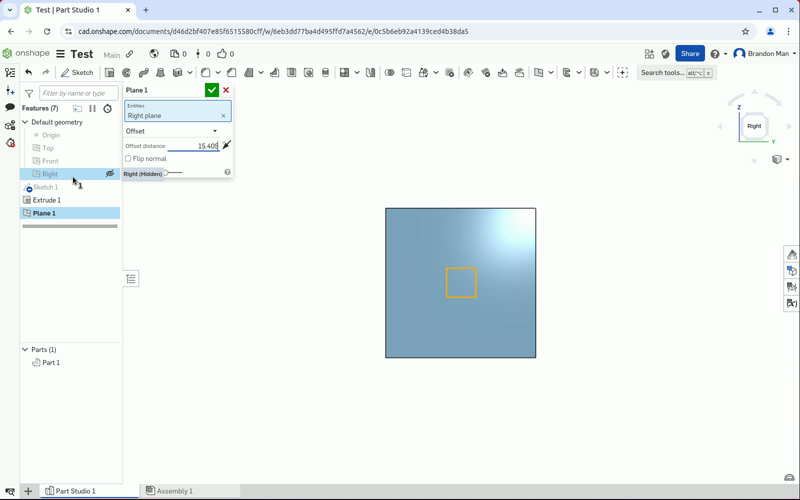
key(enter, 2)
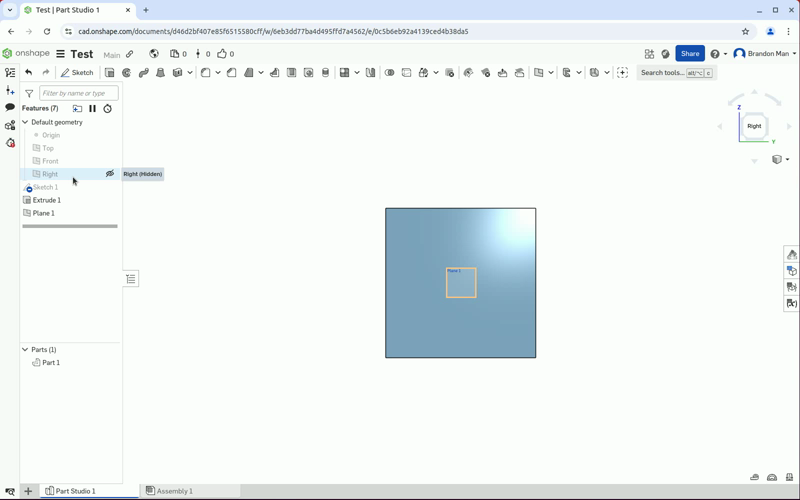
key(shift+s)
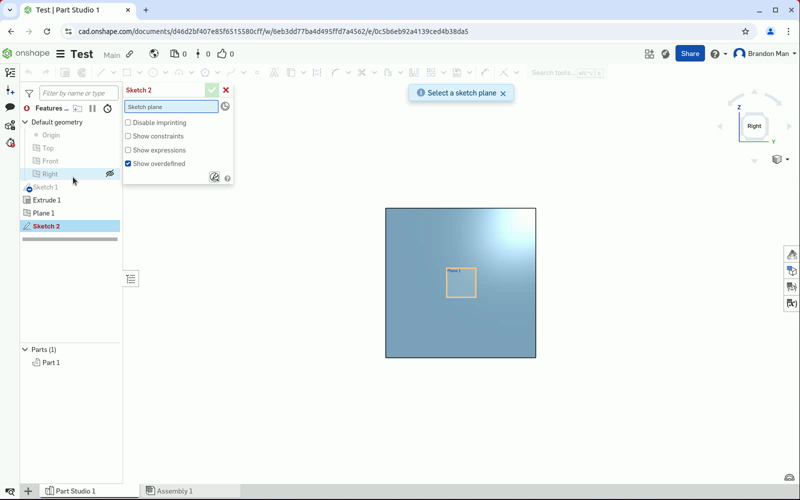
mouse_move(73, 215)
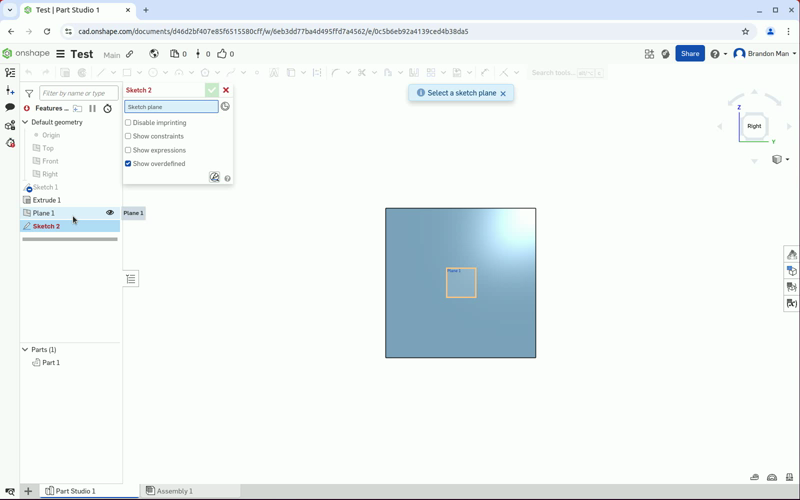
click(73, 215)
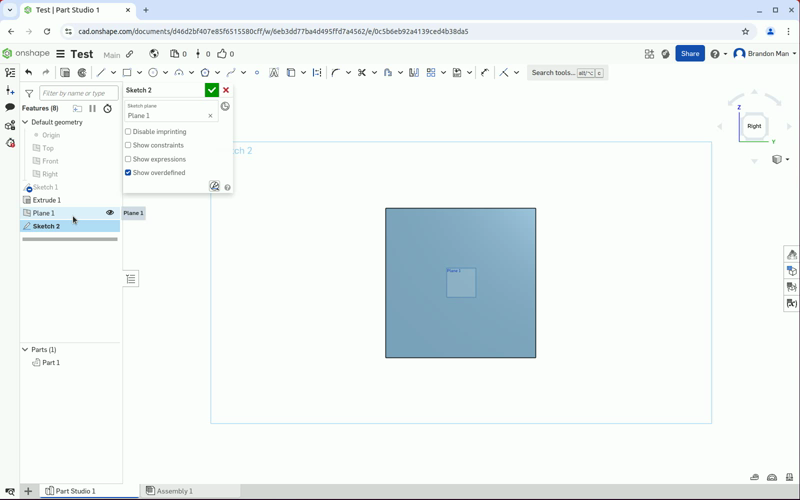
mouse_move(73, 352)
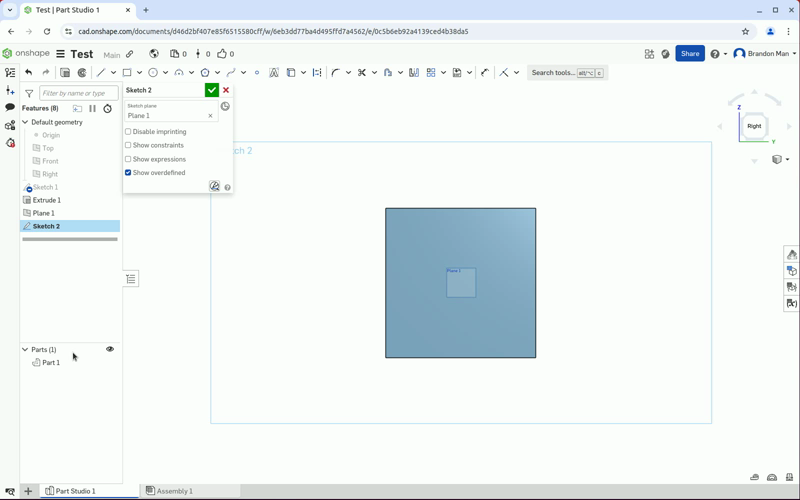
key(y)
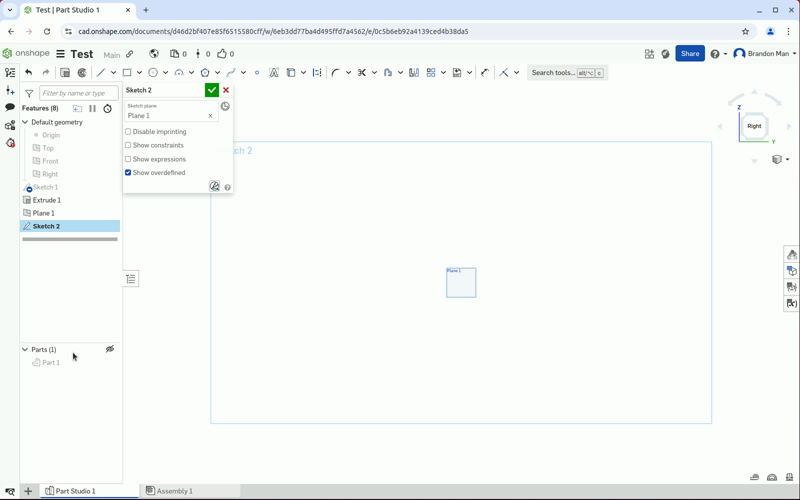
key(l)
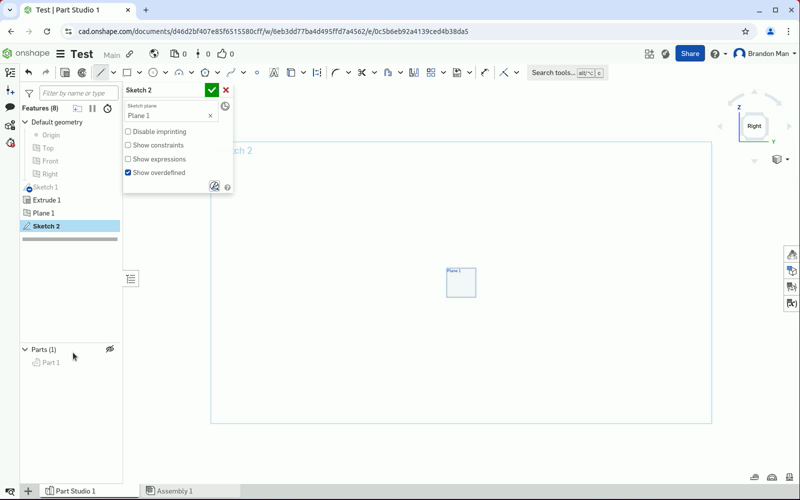
key_down(shift)
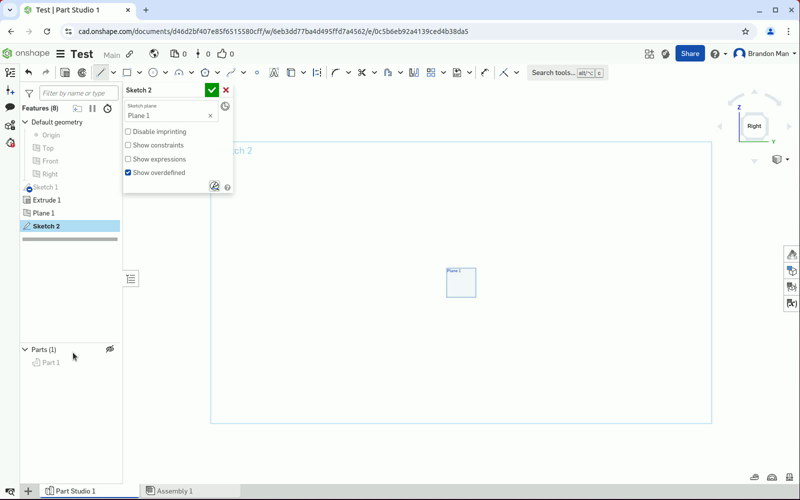
mouse_move(423, 320)
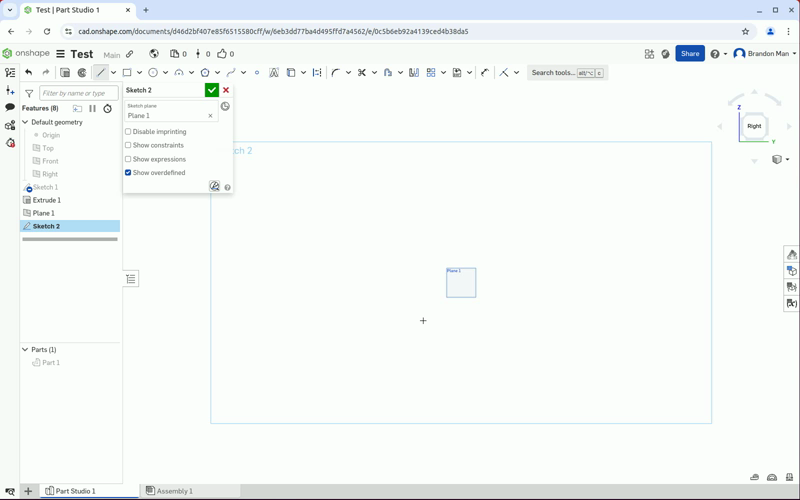
click(423, 320)
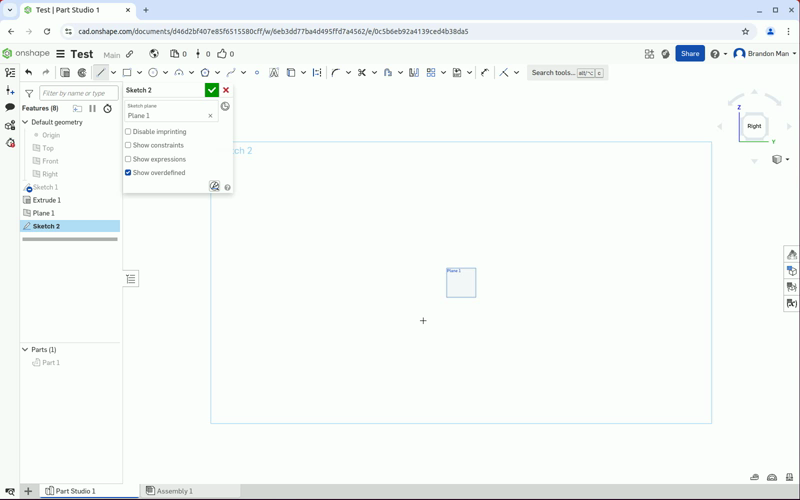
key_up(shift)
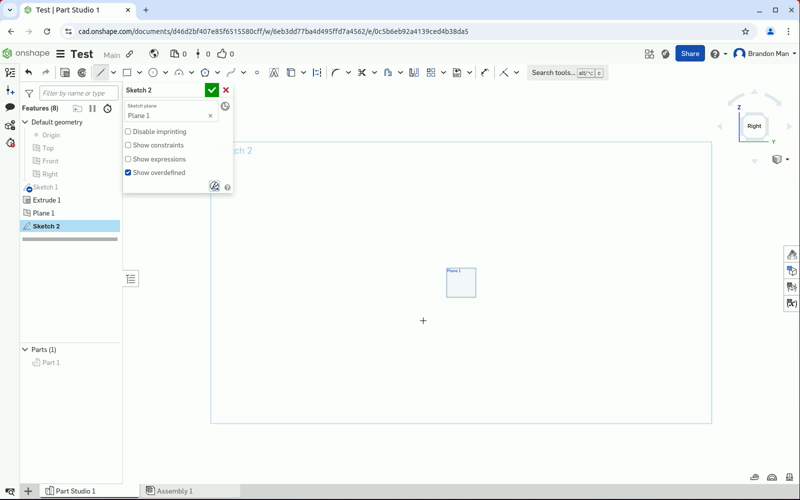
key_down(shift)
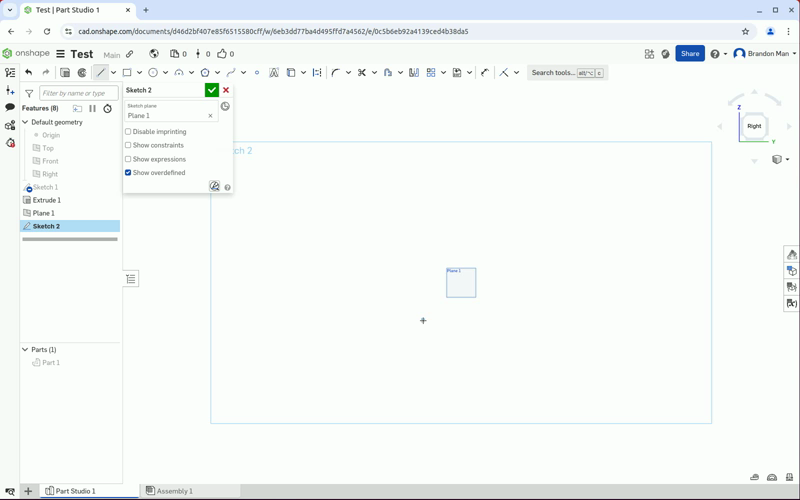
mouse_move(498, 320)
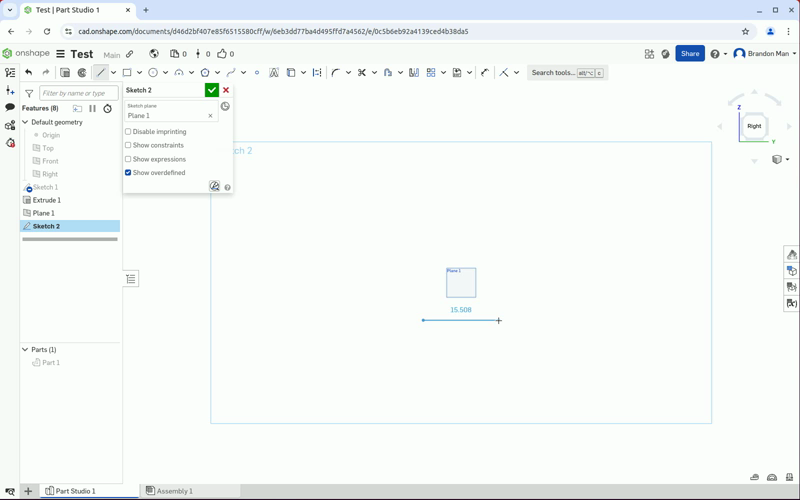
click(498, 320)
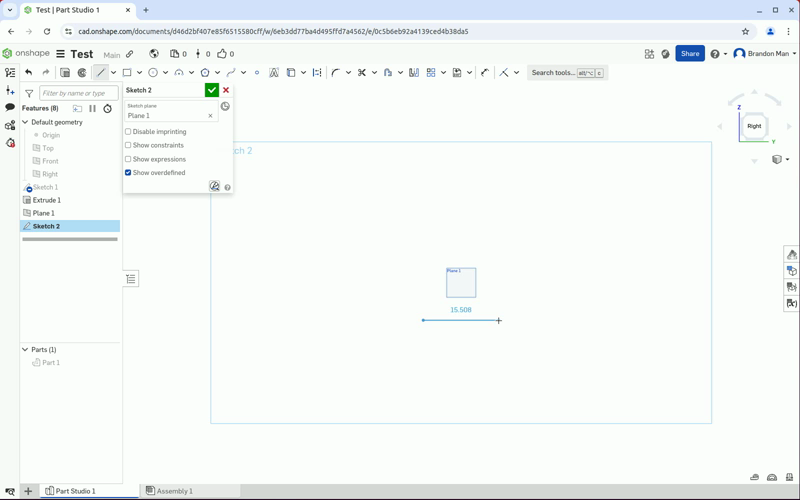
key_up(shift)
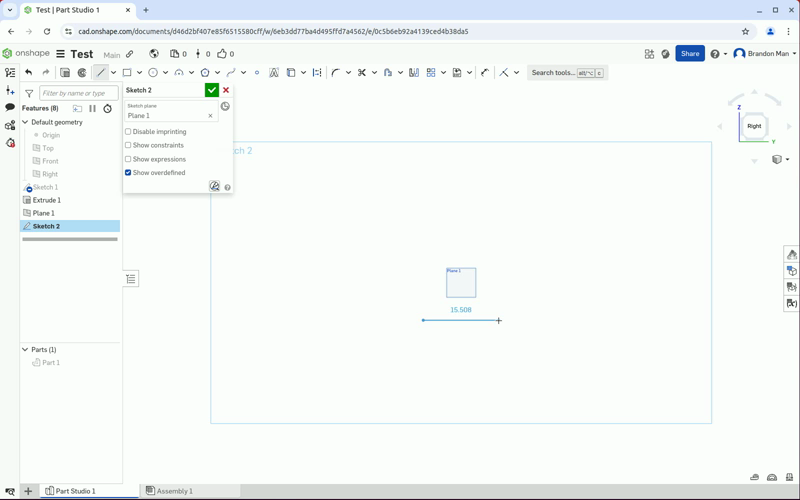
key_down(shift)
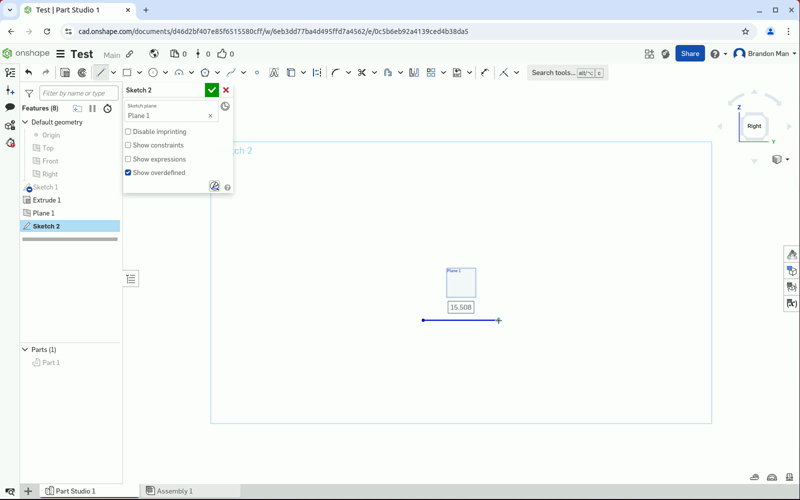
mouse_move(498, 245)
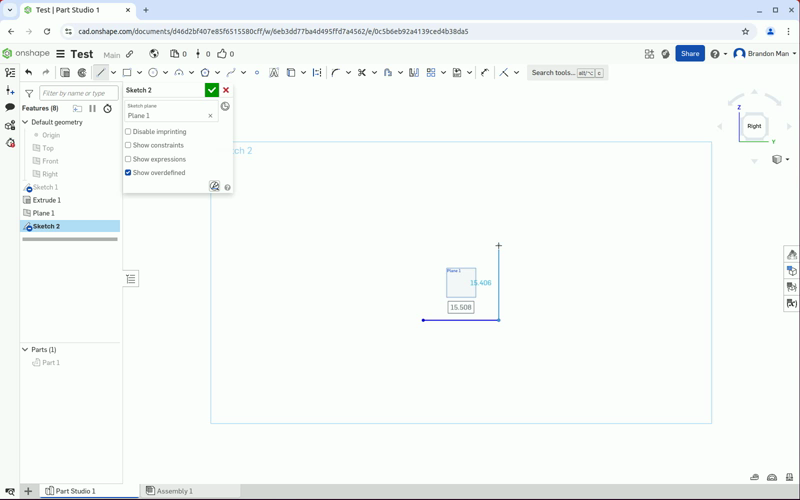
click(498, 245)
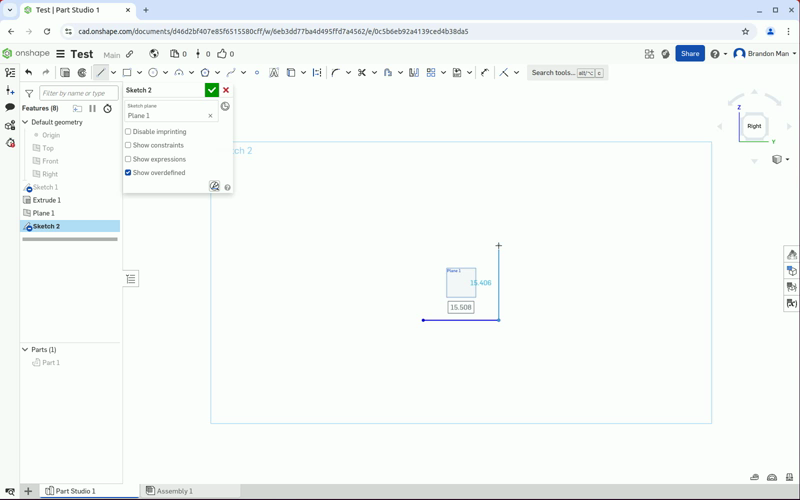
key_up(shift)
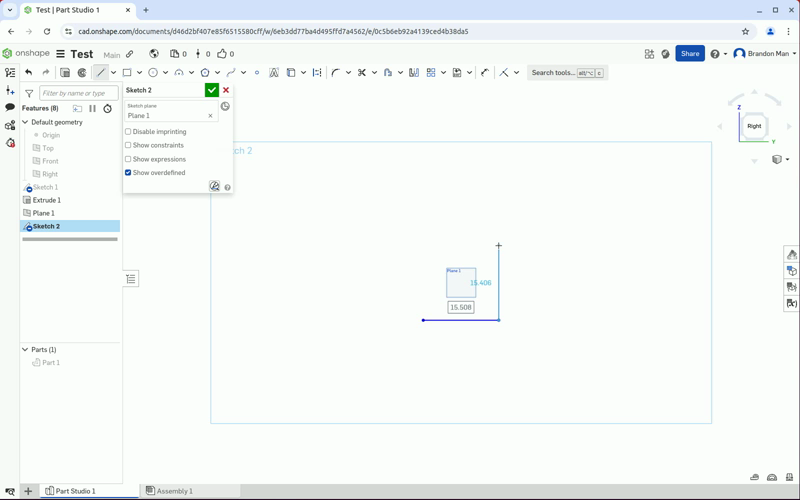
key_down(shift)
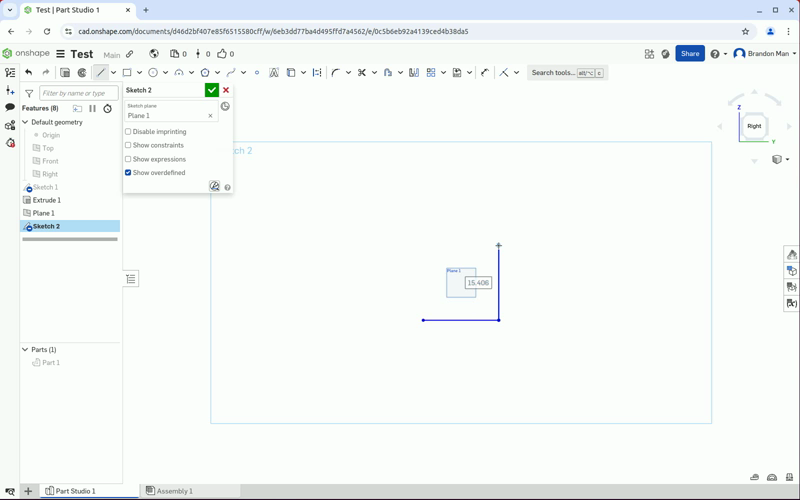
mouse_move(423, 245)
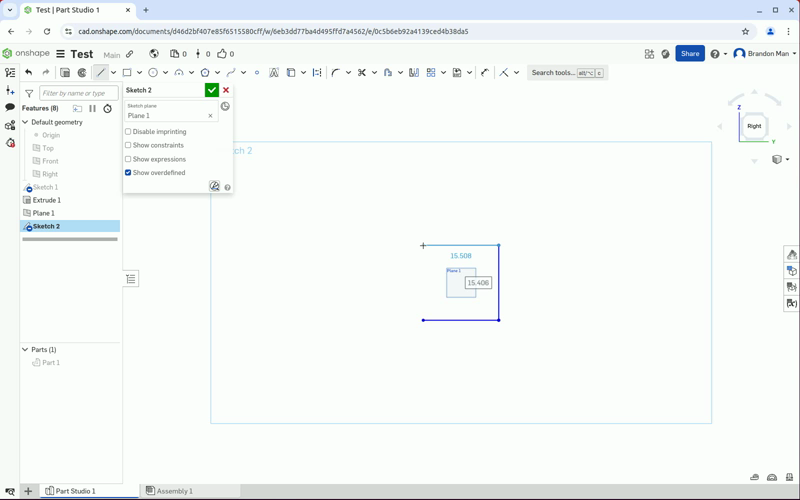
click(423, 245)
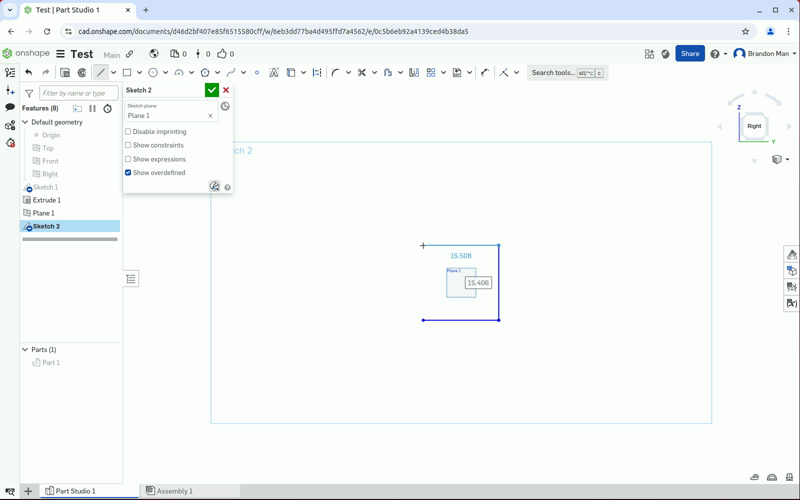
key_up(shift)
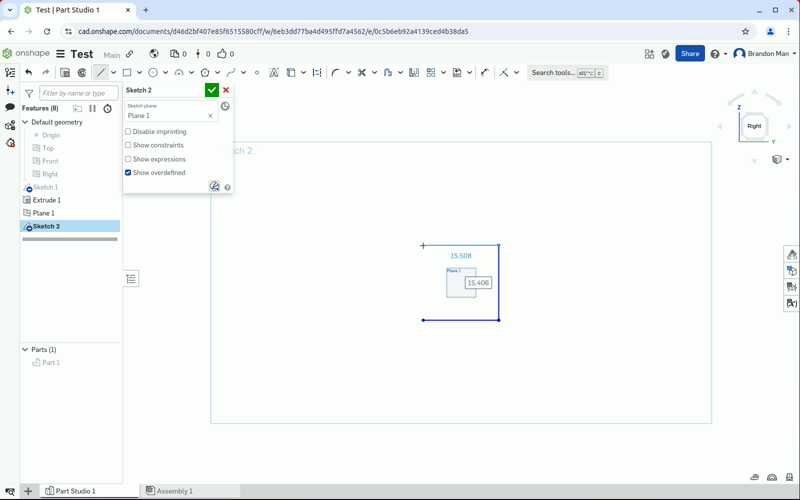
key_down(shift)
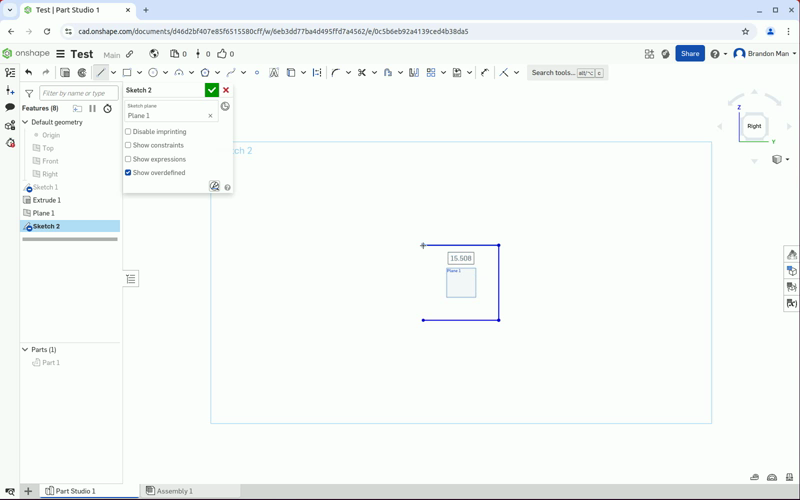
mouse_move(423, 320)
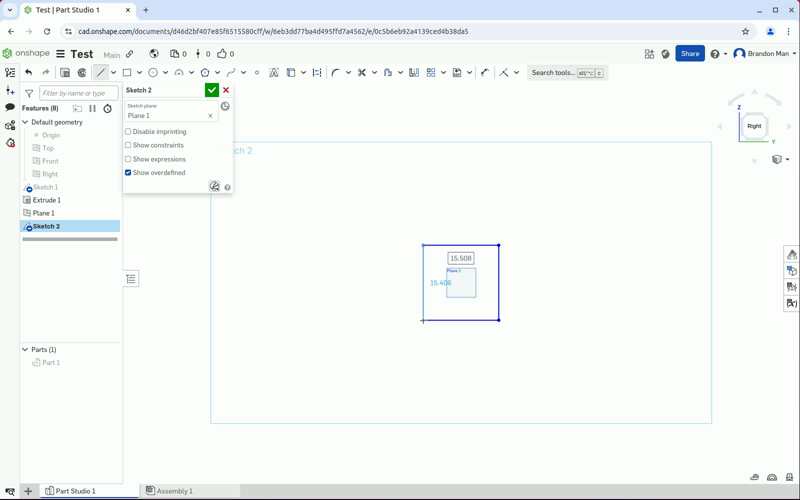
key_up(shift)
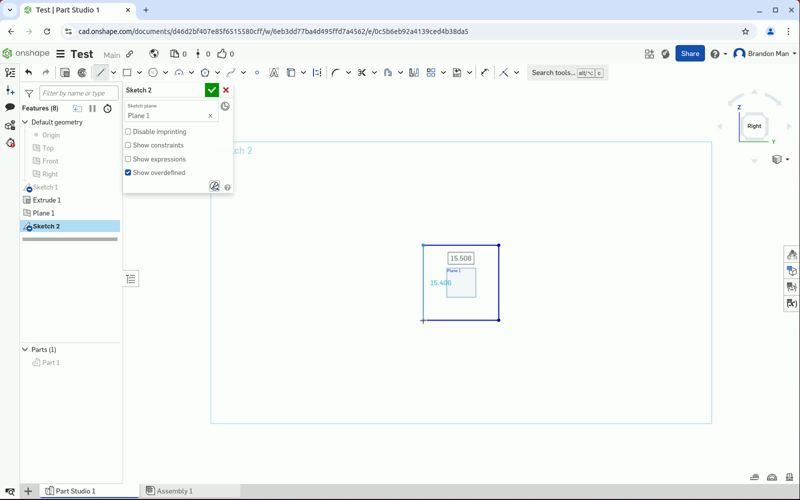
click(423, 320)
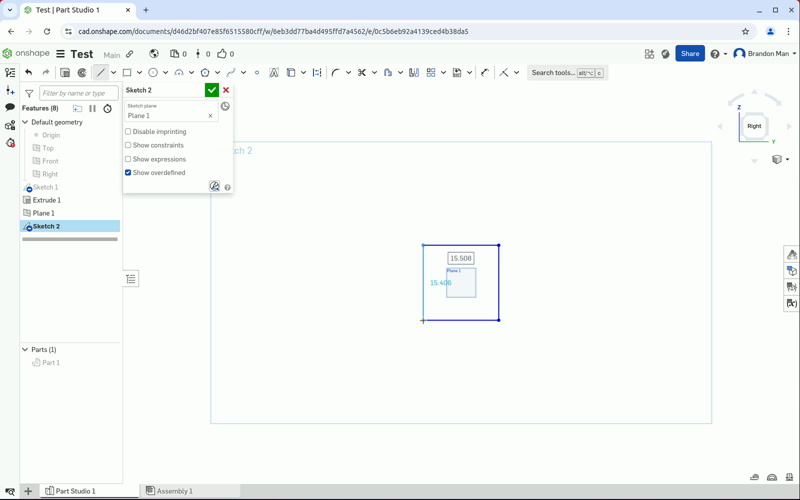
key(esc)
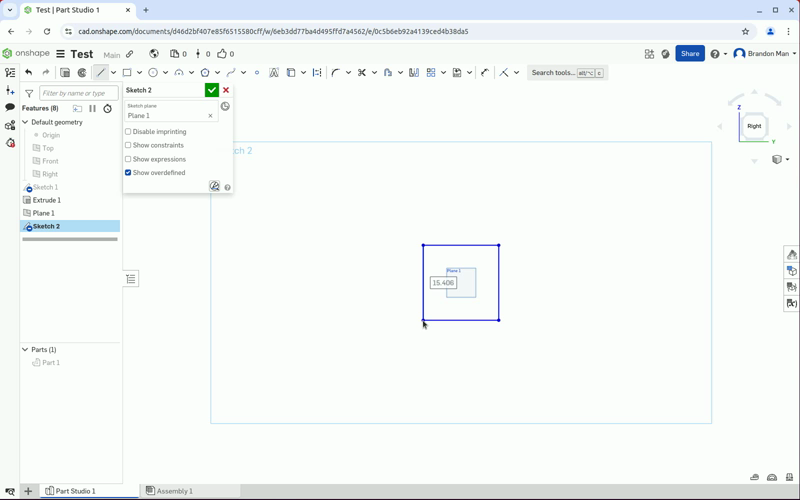
mouse_move(443, 295)
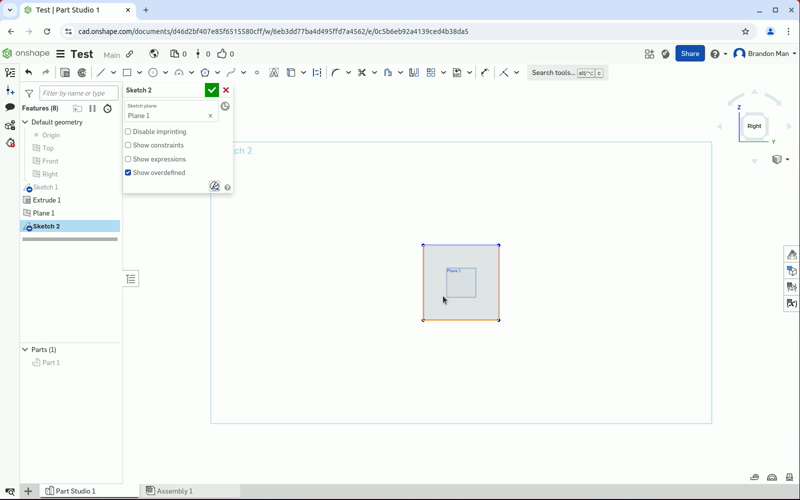
click(443, 295)
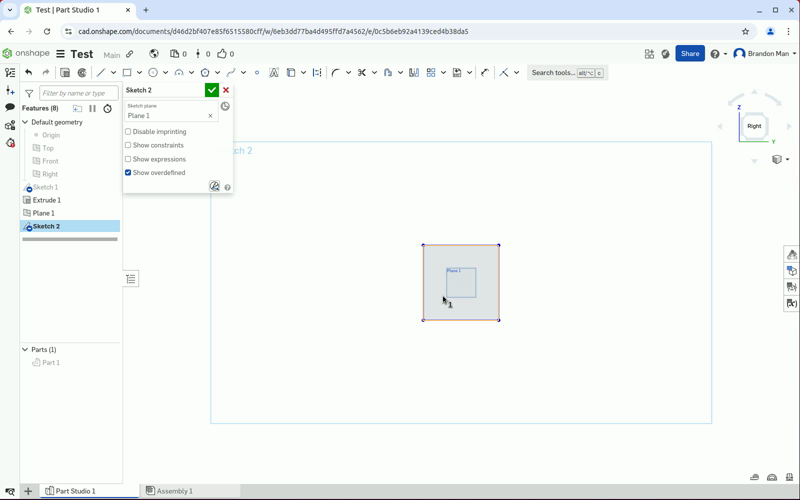
mouse_move(73, 352)
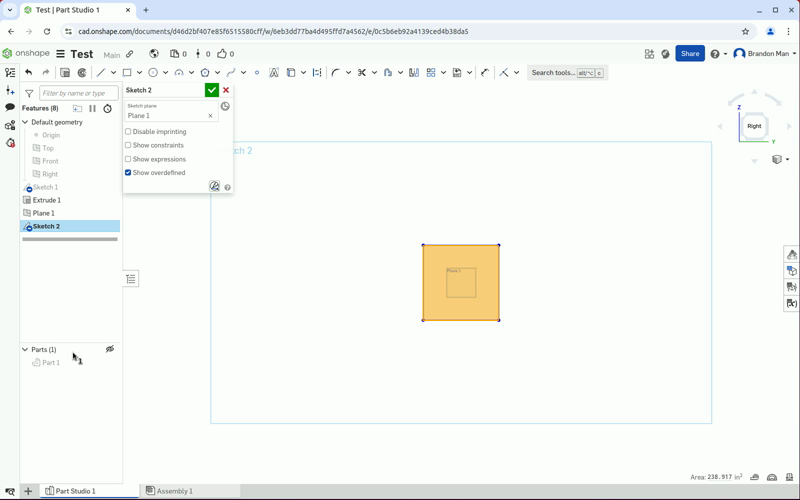
key(shift+y)
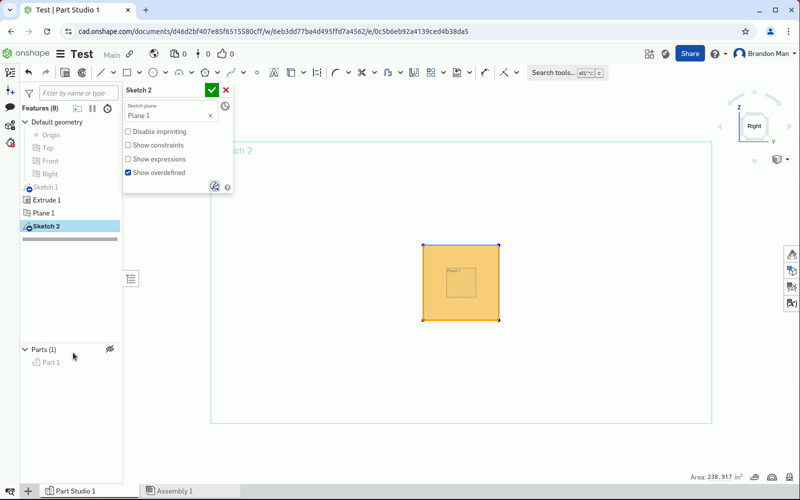
key(shift+e)
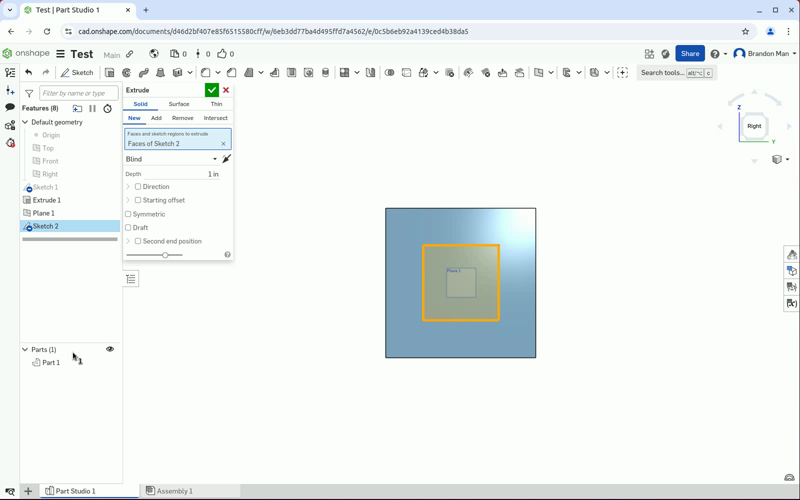
mouse_move(143, 106)
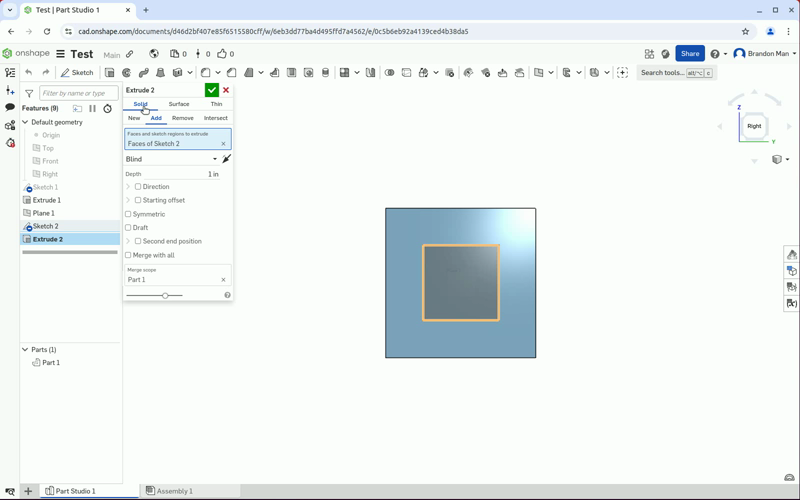
click(143, 106)
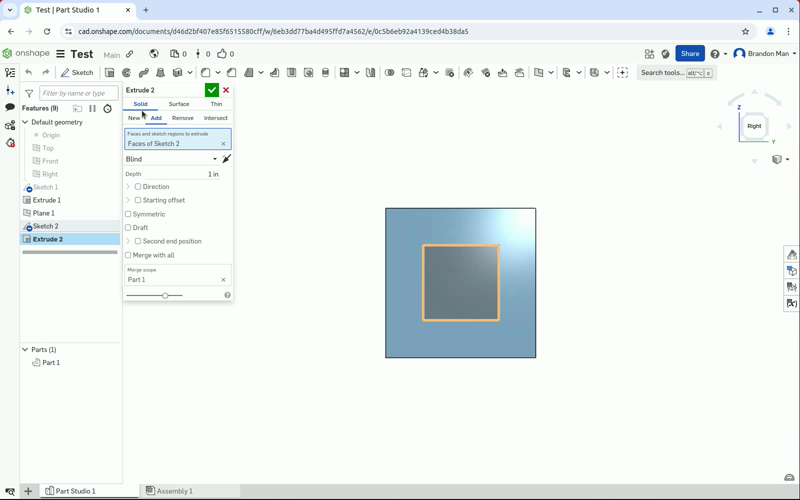
mouse_move(137, 120)
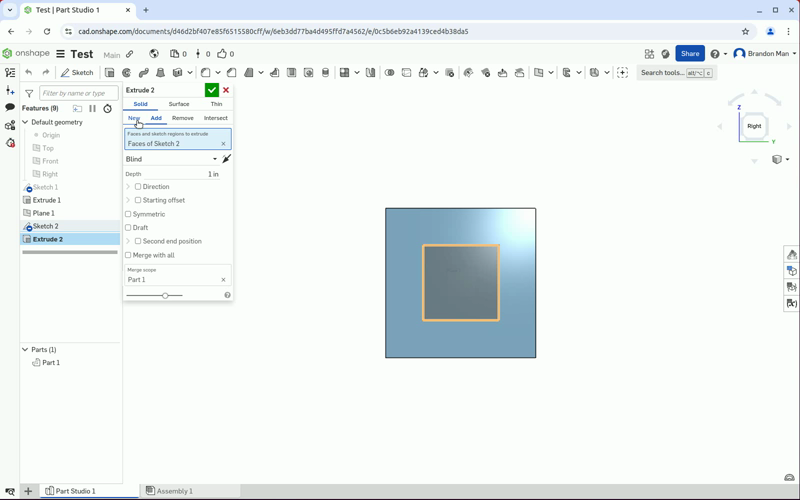
click(137, 120)
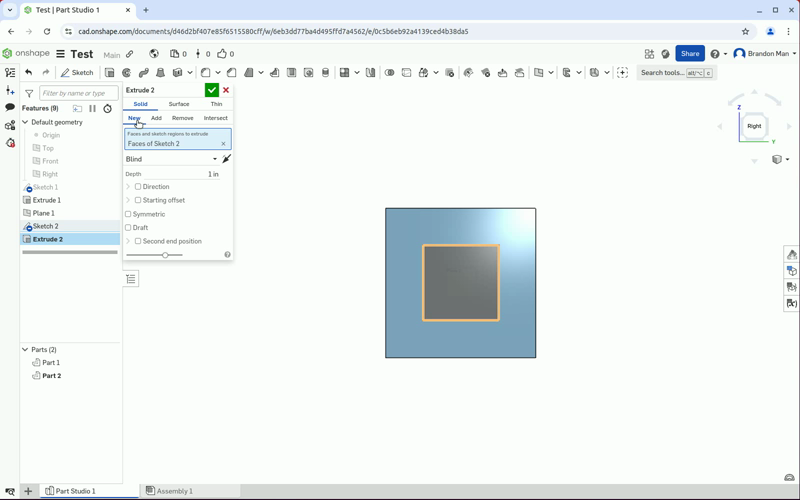
key(tab, 4)
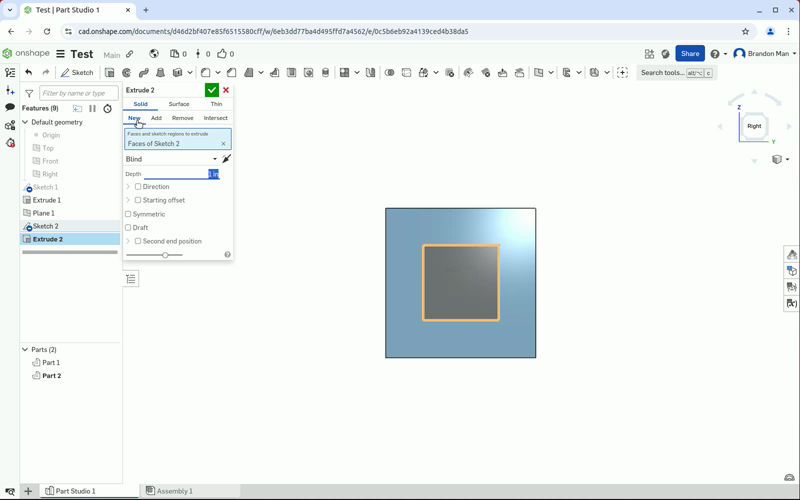
text(7.703)
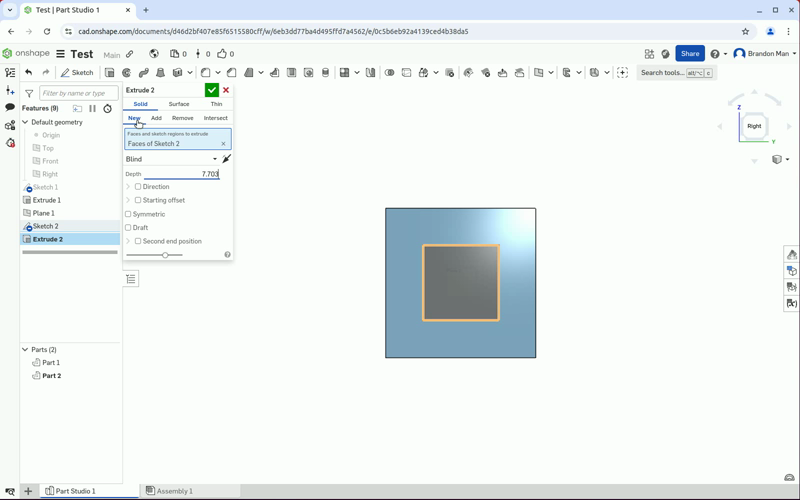
key(enter)
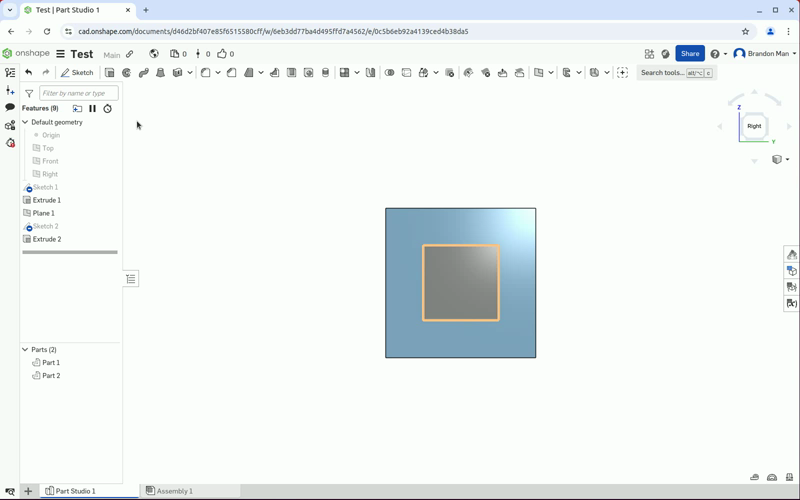
key(shift+h)
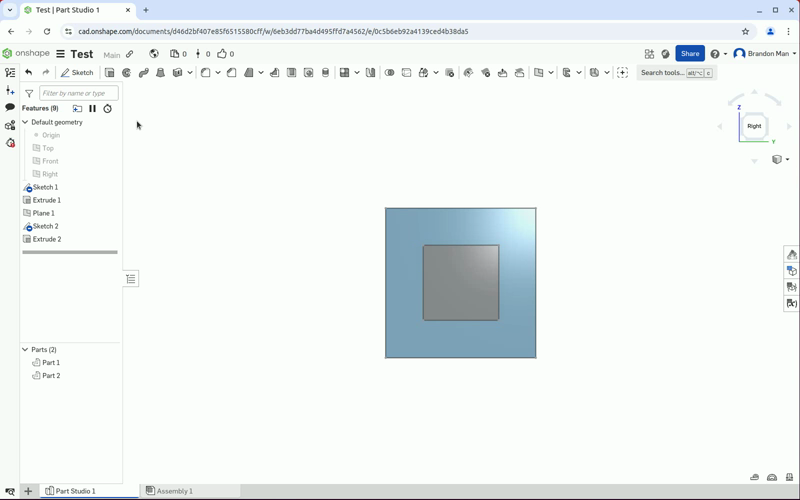
key(shift+h)
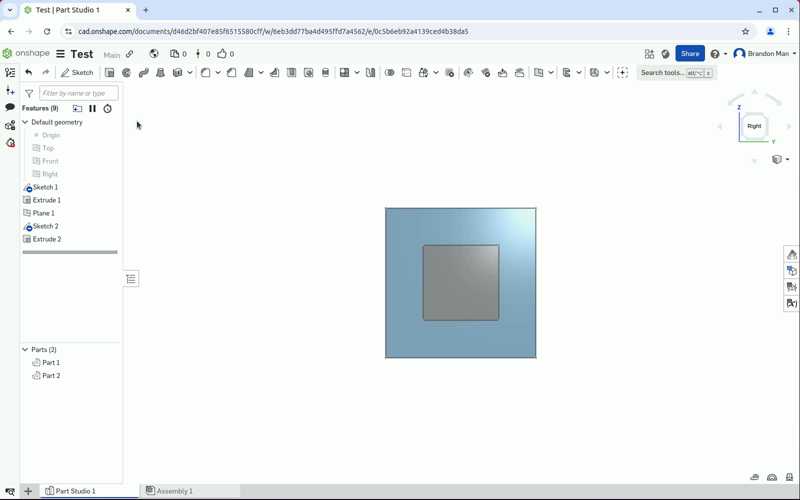
key(shift+7)
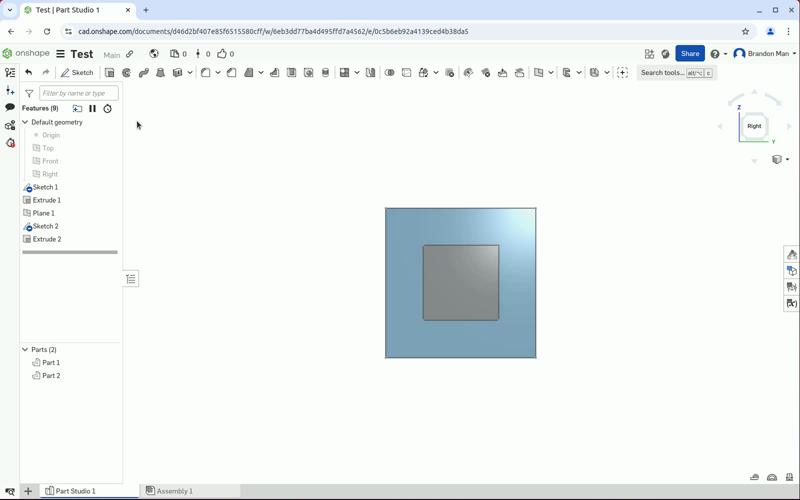
key(right, 2)
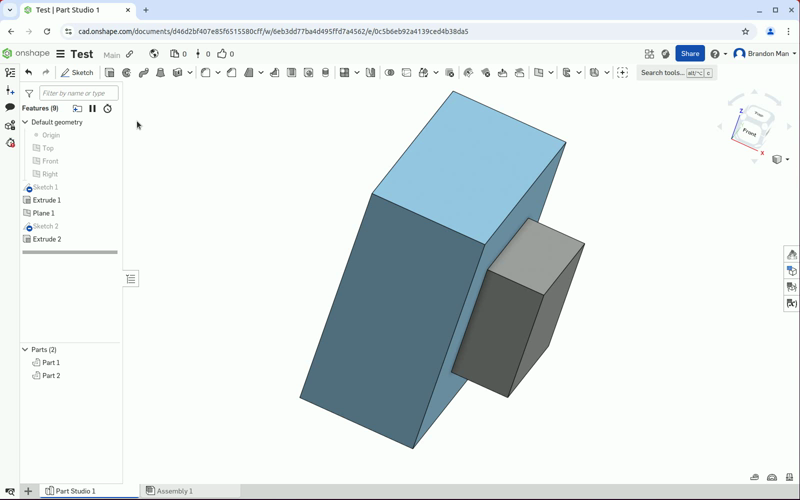
key(down, 2)
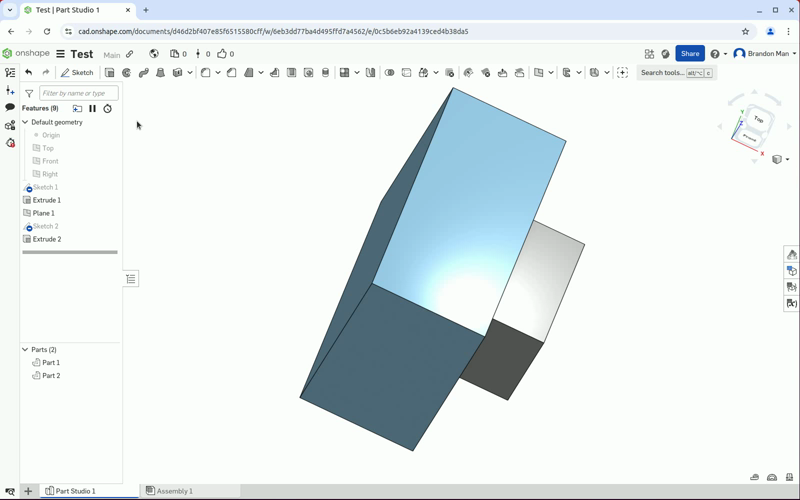
key(up, 2)
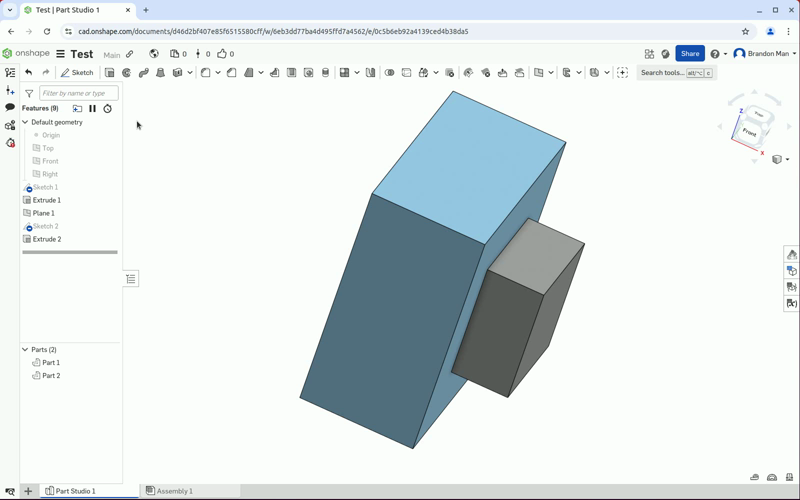
key(left, 2)
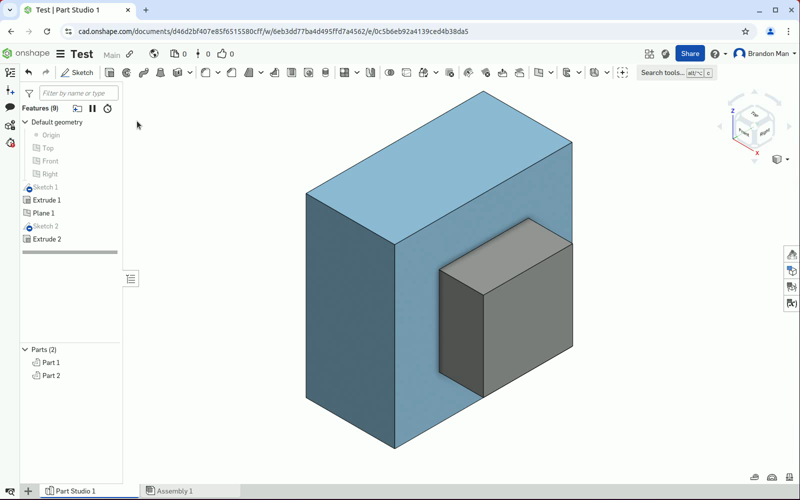
mouse_move(73, 189)
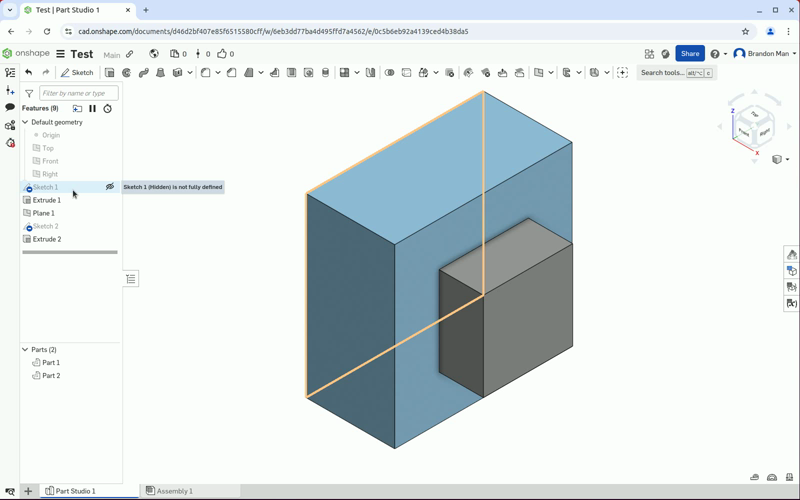
click(73, 189)